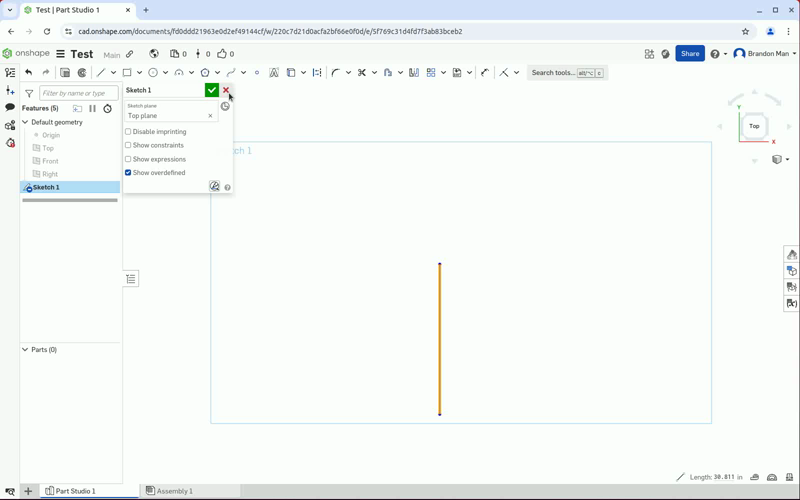
key(shift+h)
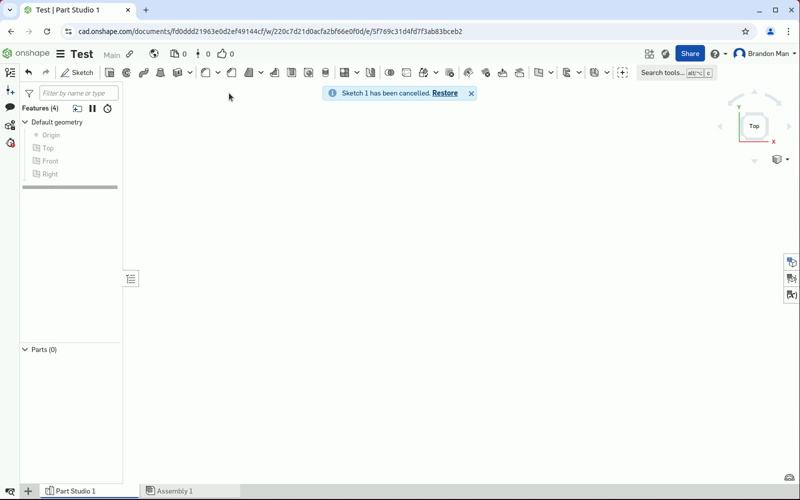
mouse_move(73, 352)
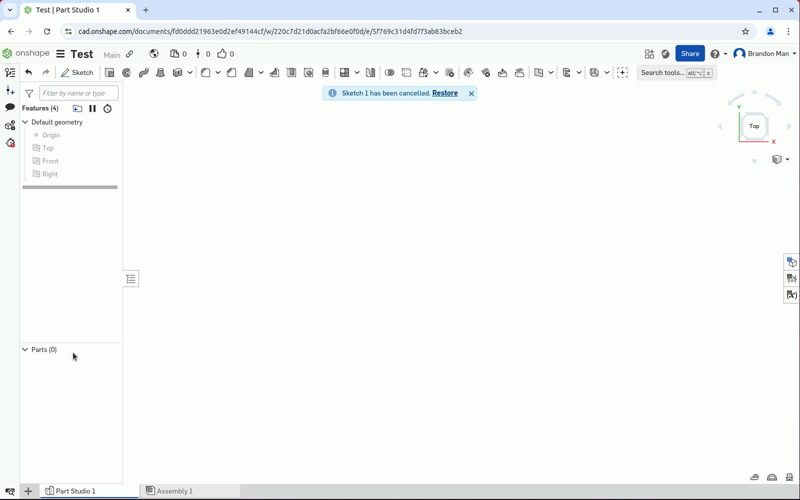
key(y)
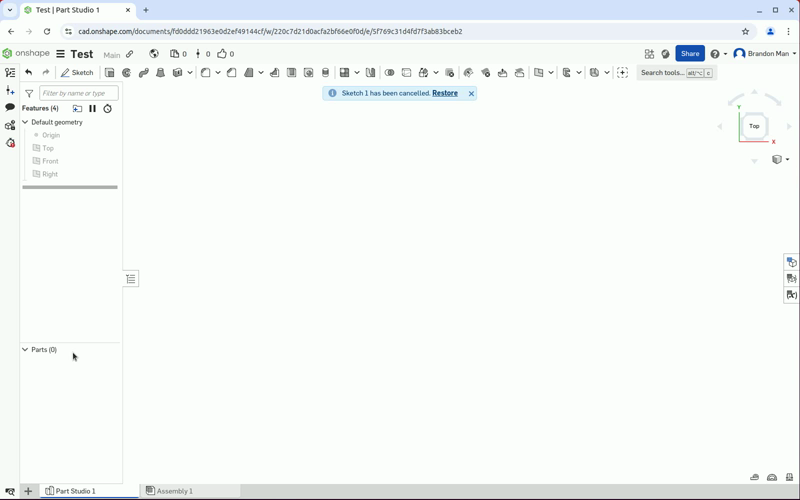
key(shift+p)
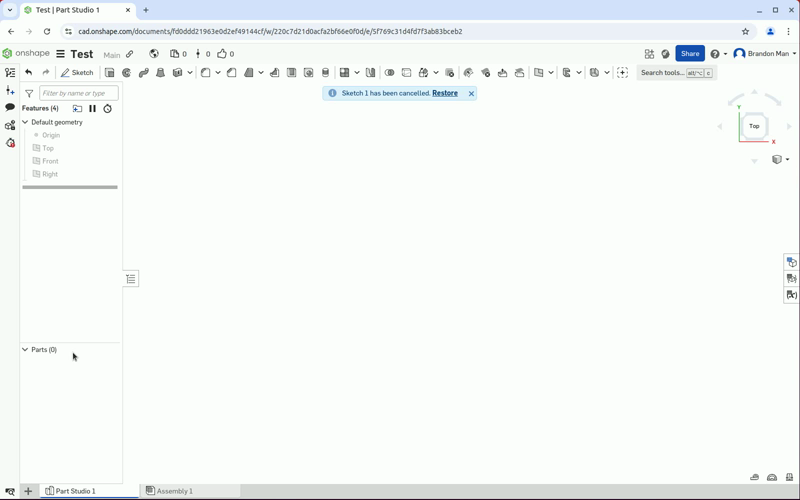
key(space)
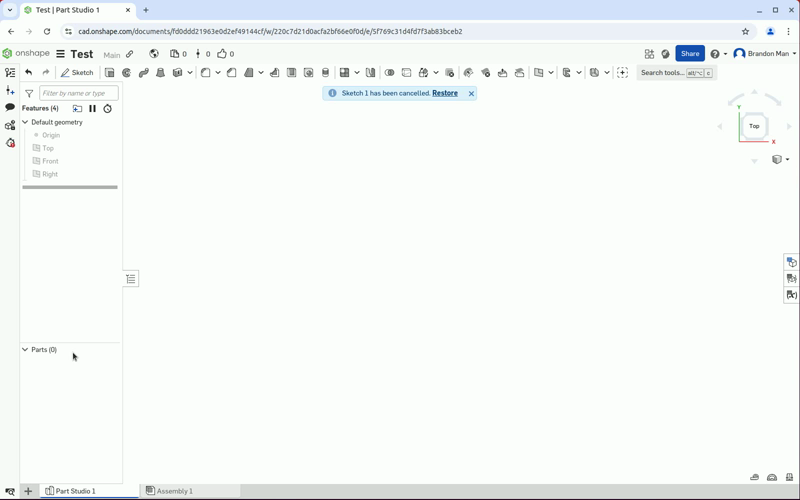
key_down(shift)
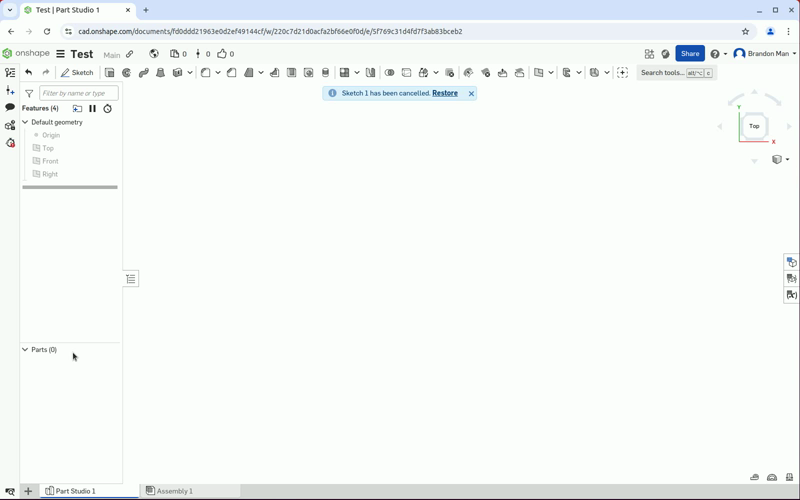
key(up)
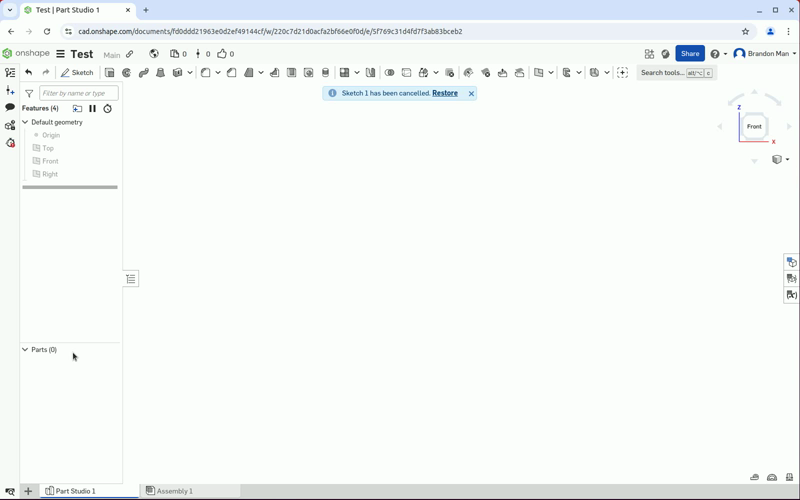
key_up(shift)
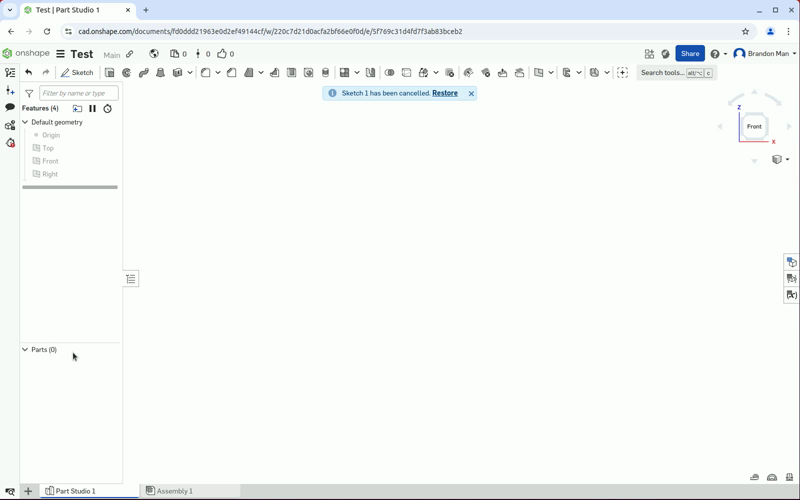
mouse_move(73, 352)
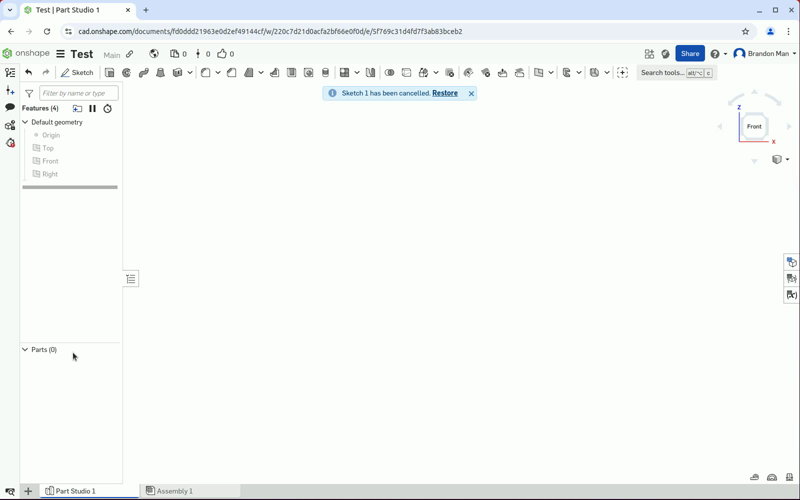
key(shift+y)
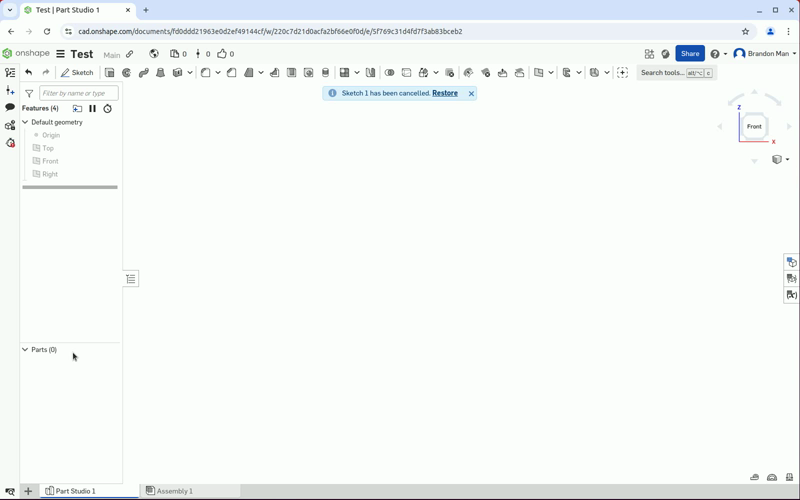
key(shift+s)
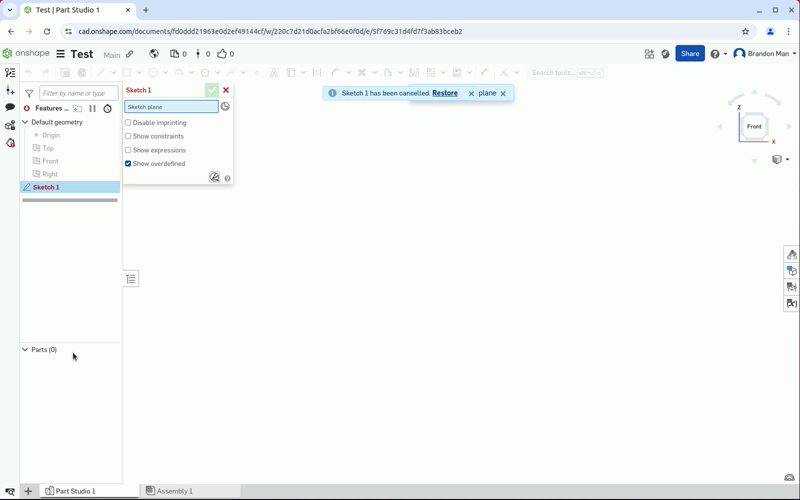
mouse_move(73, 163)
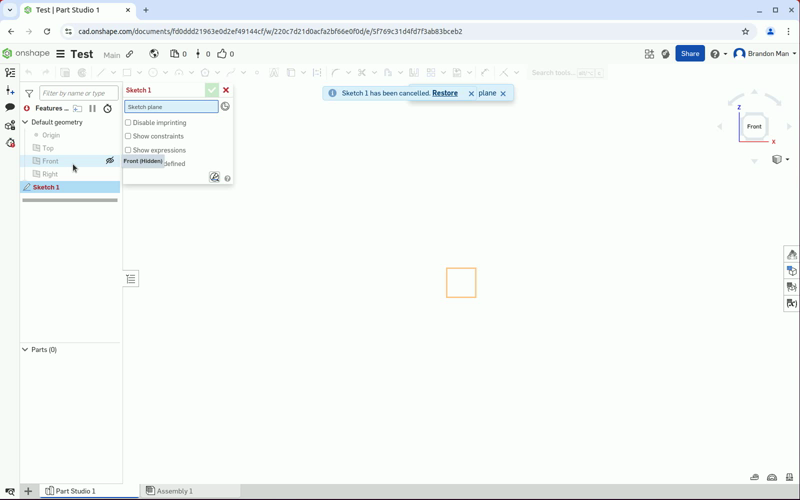
click(73, 163)
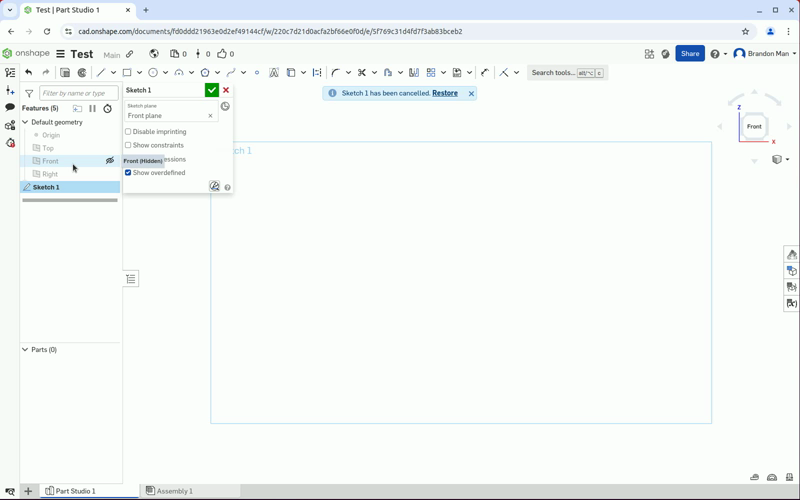
mouse_move(73, 352)
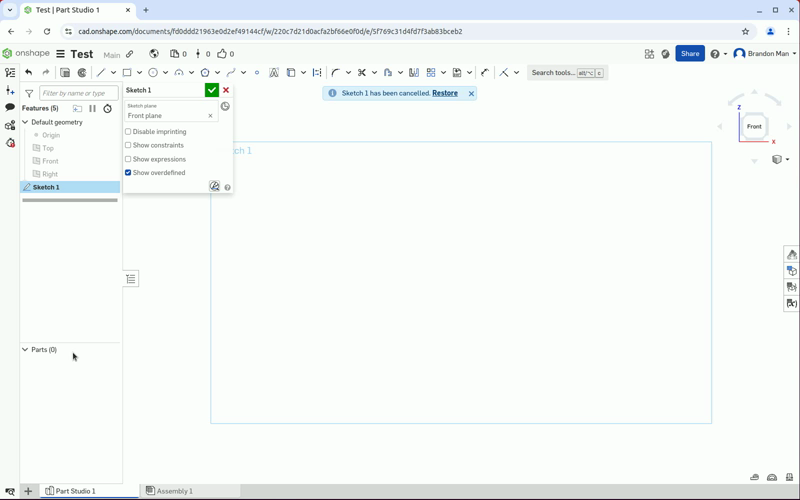
key(y)
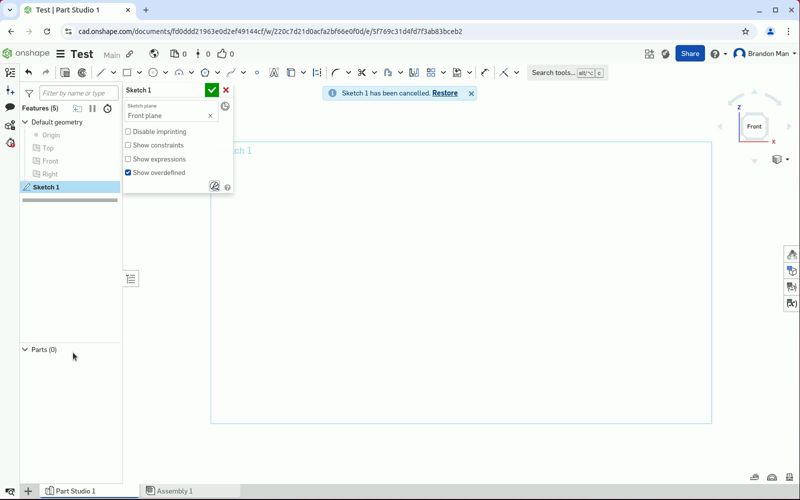
key(c)
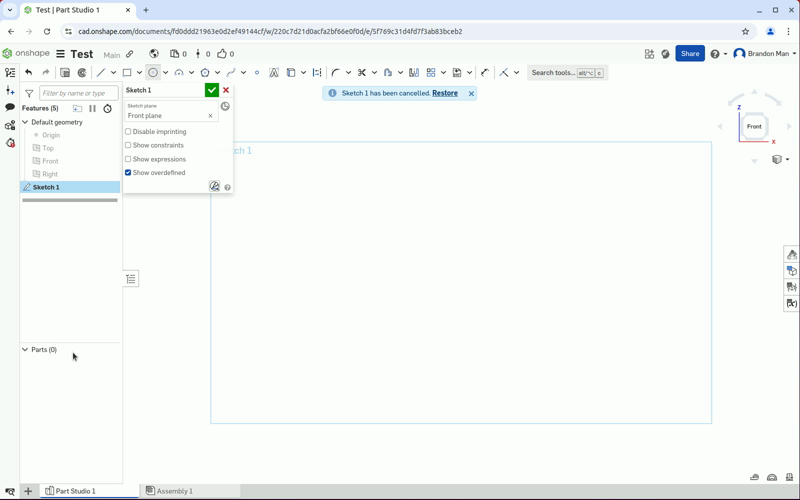
key_down(shift)
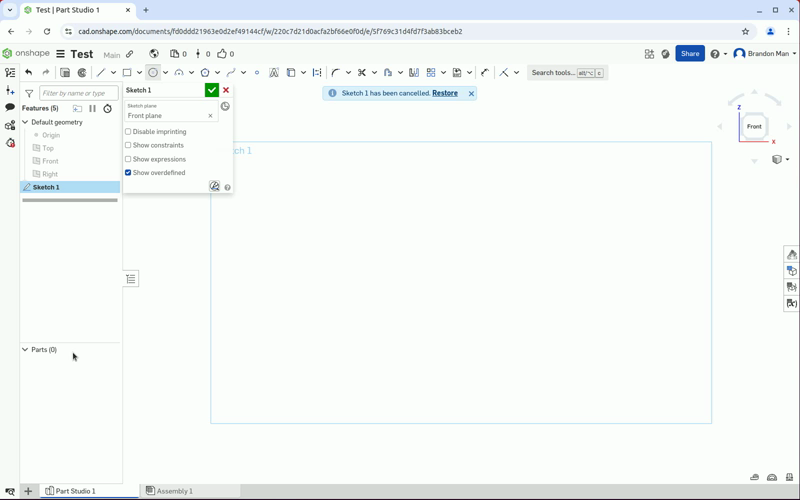
mouse_move(553, 370)
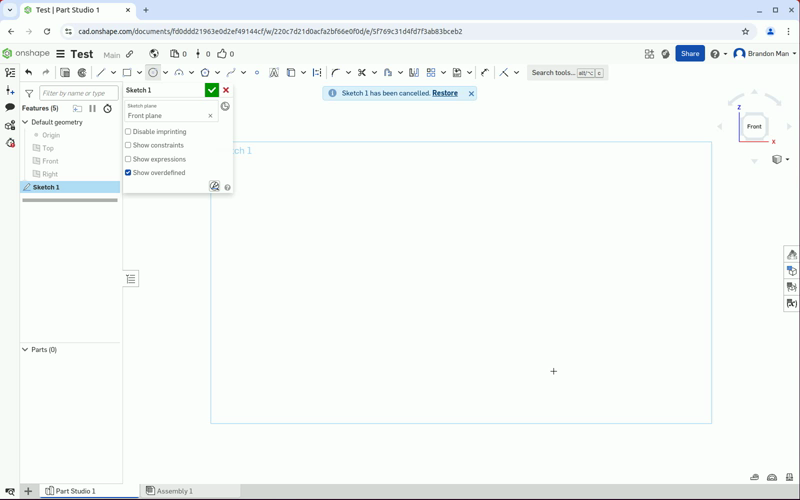
click(553, 370)
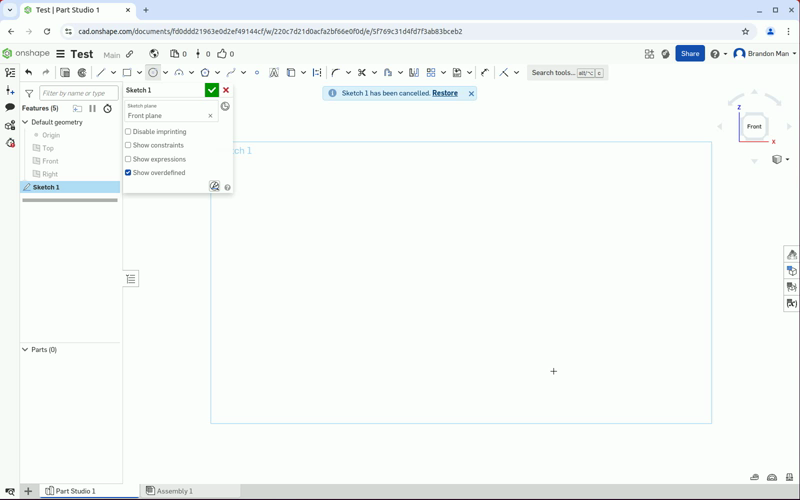
key_up(shift)
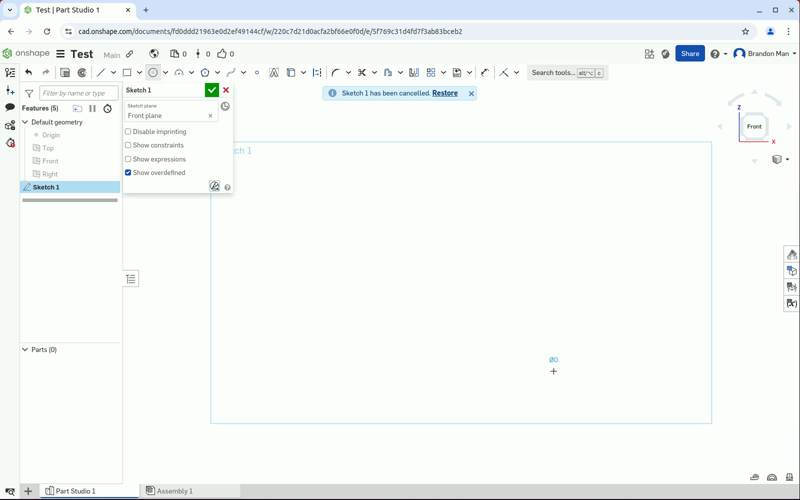
mouse_move(574, 370)
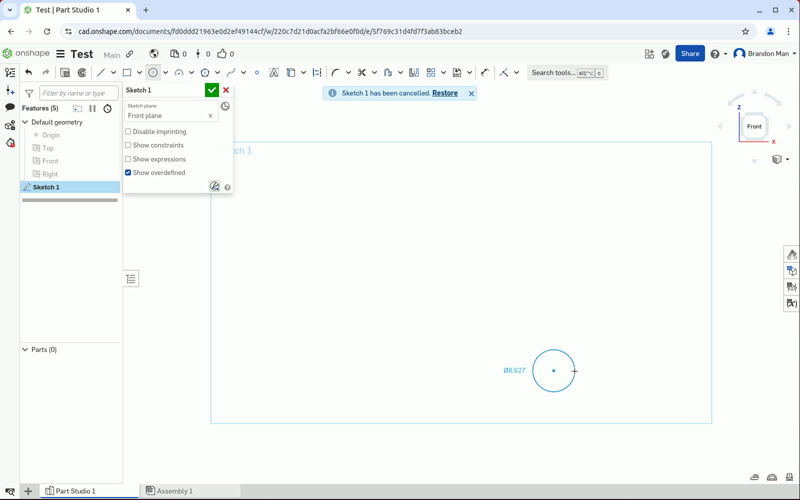
click(574, 370)
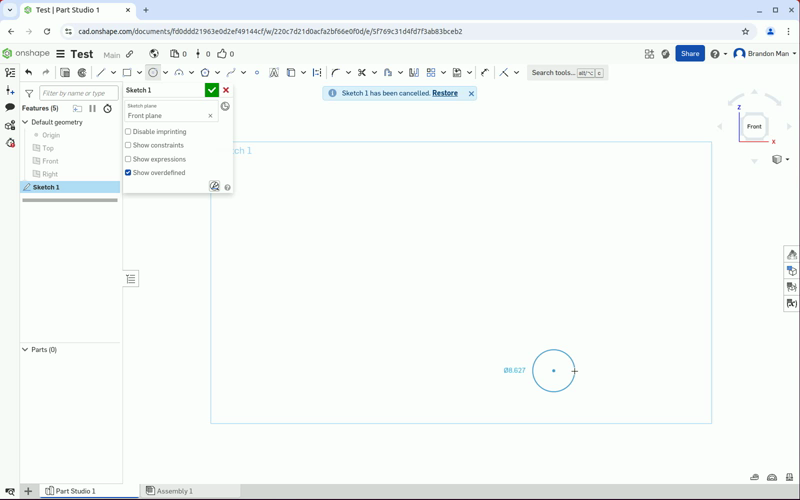
key(esc)
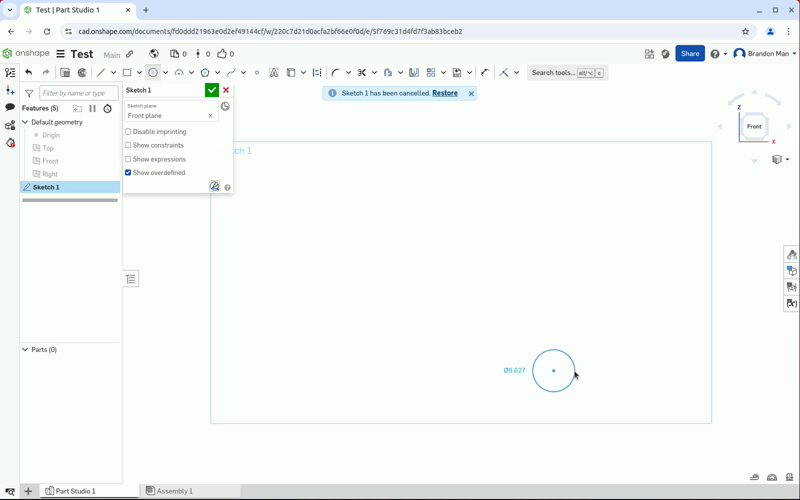
key(c)
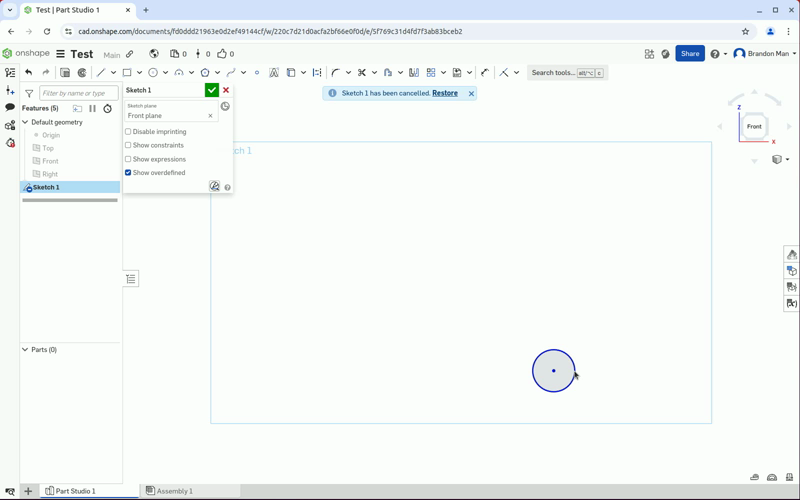
key_down(shift)
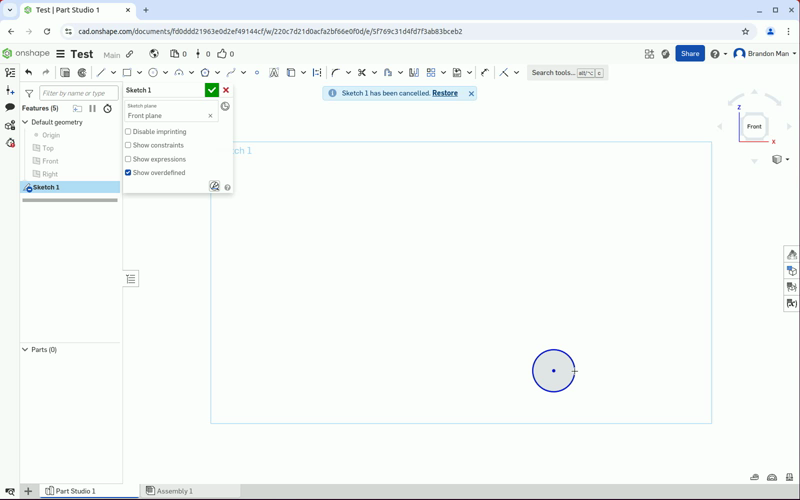
mouse_move(553, 370)
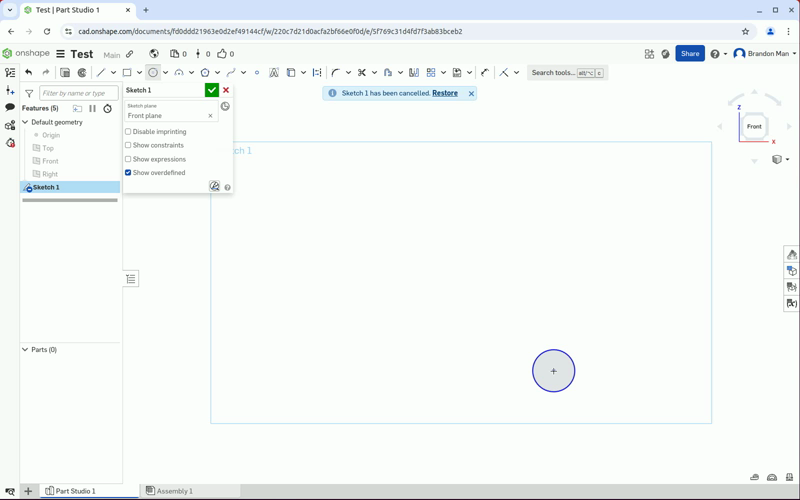
click(553, 370)
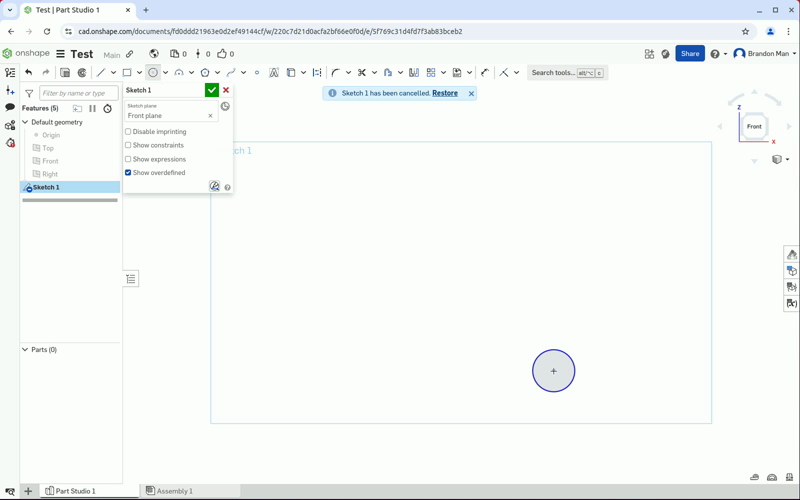
key_up(shift)
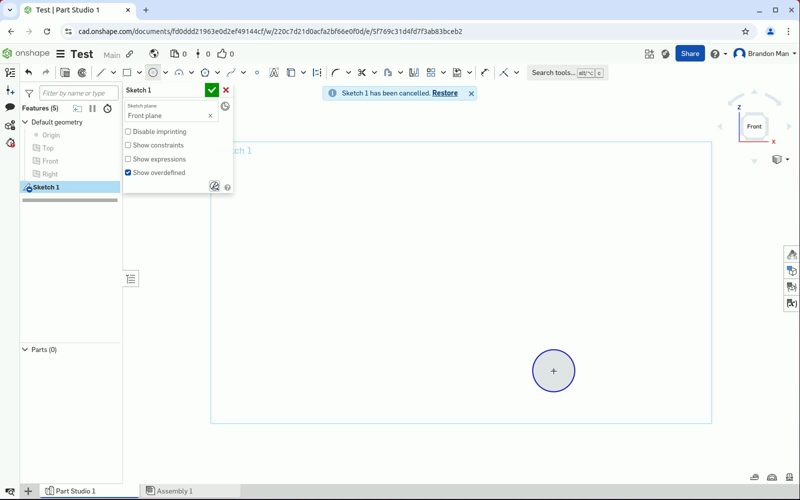
mouse_move(558, 370)
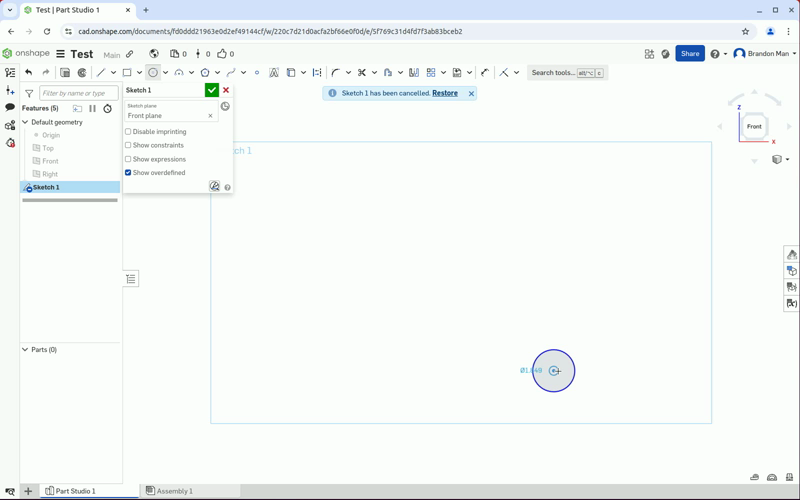
click(558, 370)
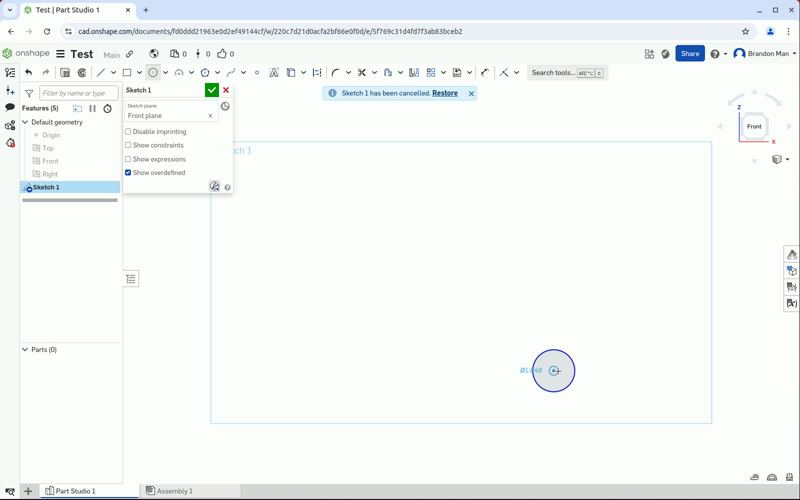
key(esc)
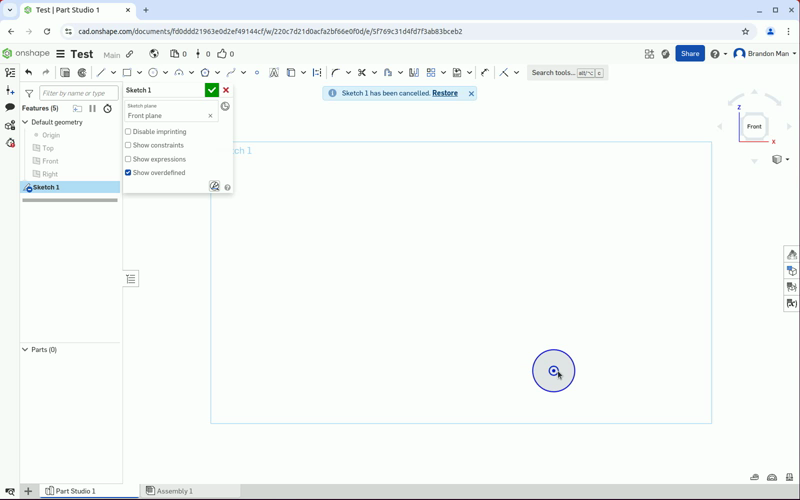
mouse_move(557, 378)
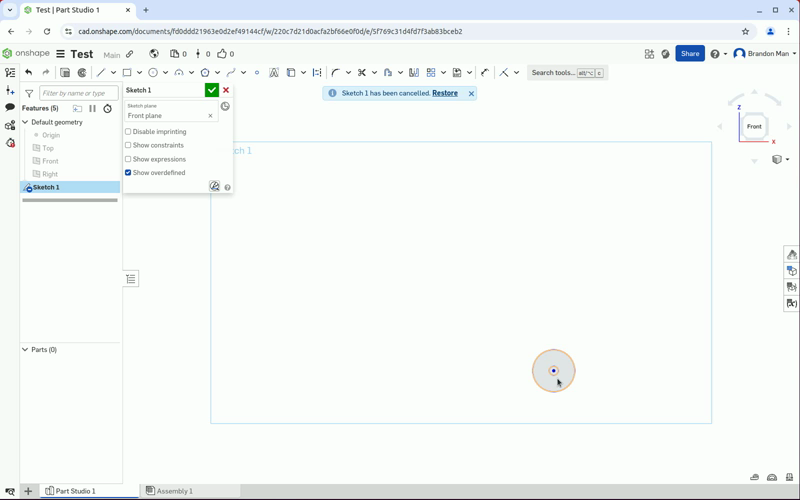
scroll(6)
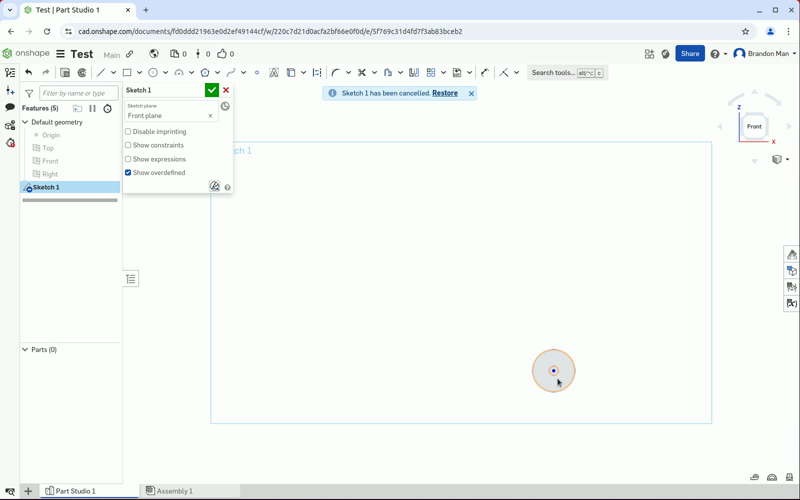
scroll(6)
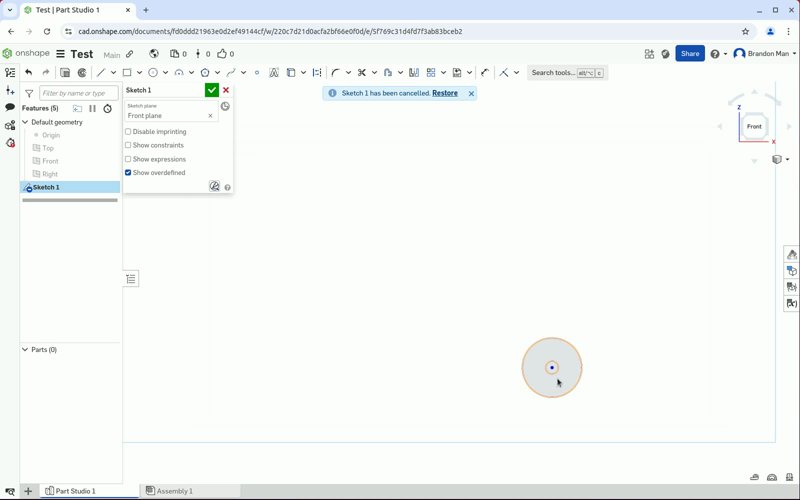
scroll(6)
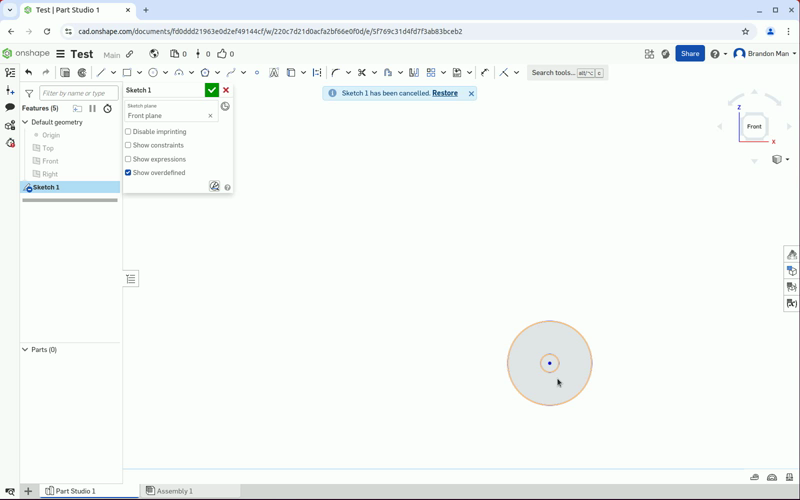
scroll(6)
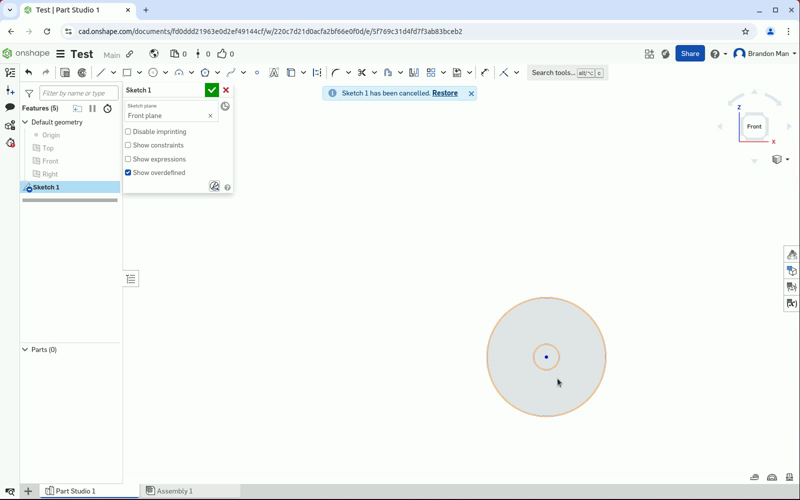
scroll(6)
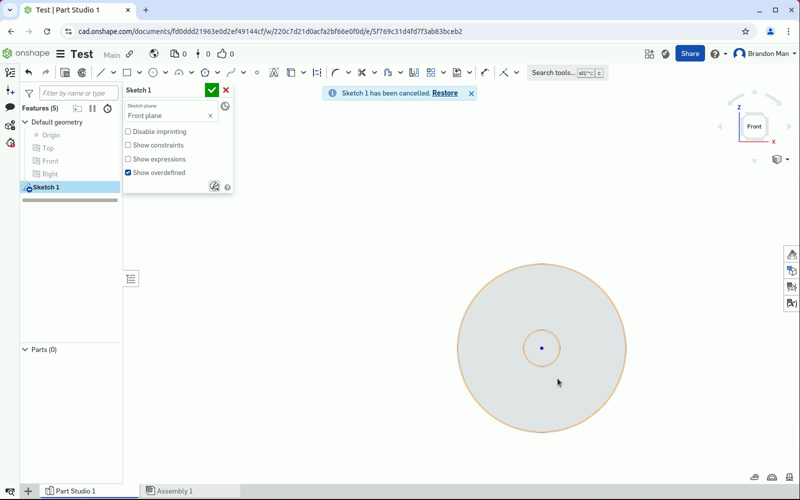
scroll(6)
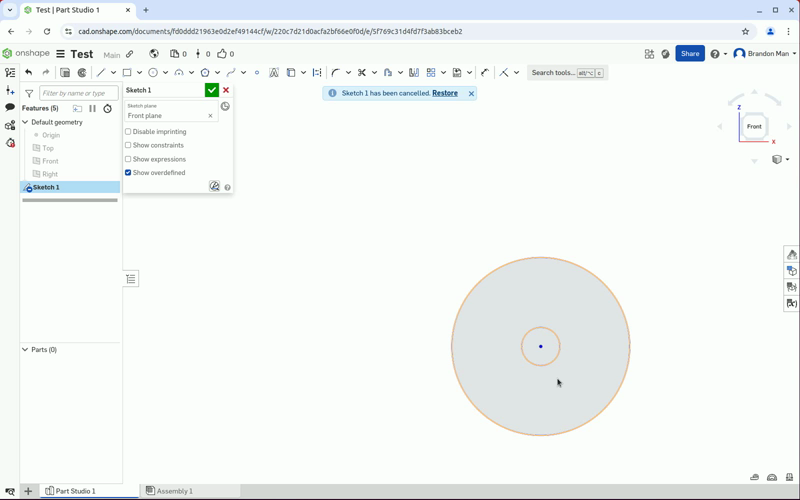
scroll(6)
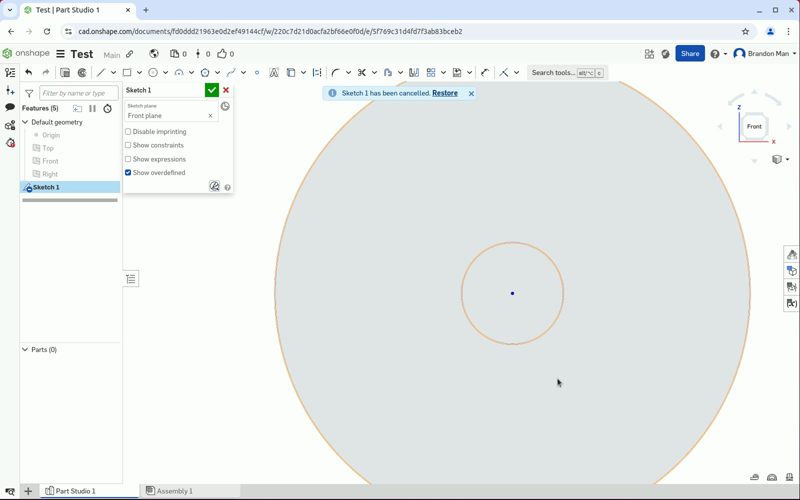
click(557, 378)
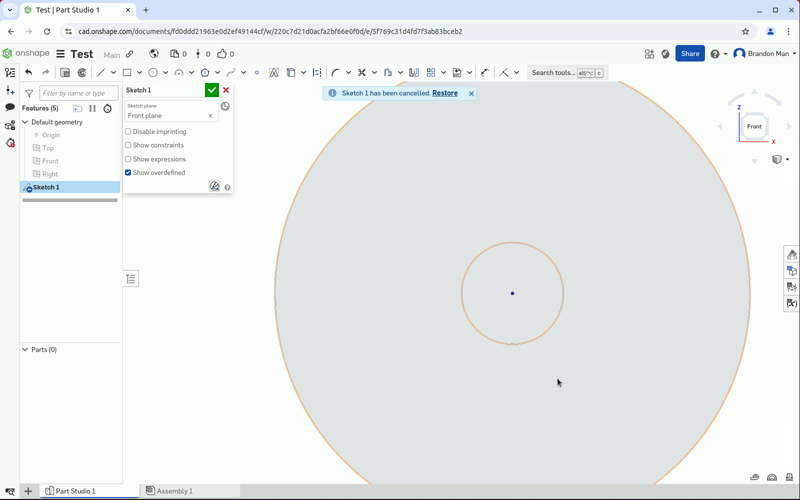
scroll(-6)
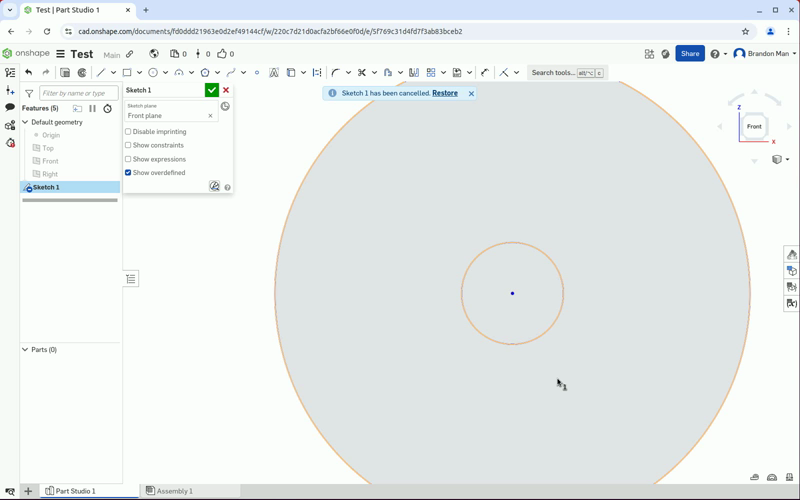
scroll(-6)
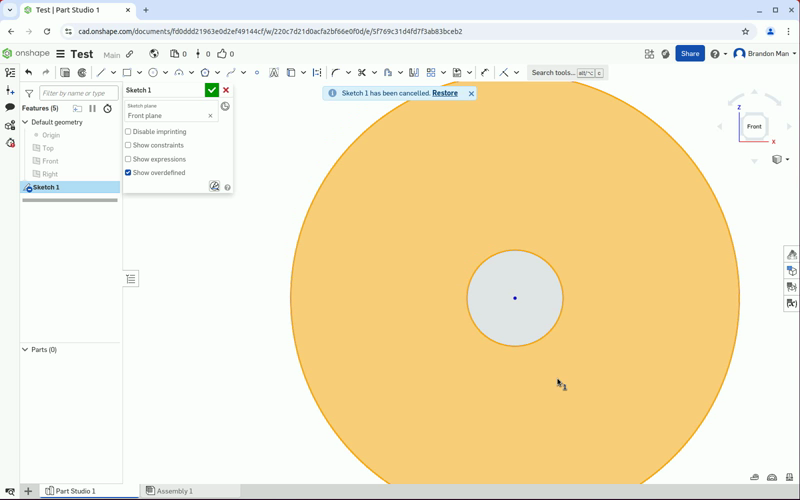
scroll(-6)
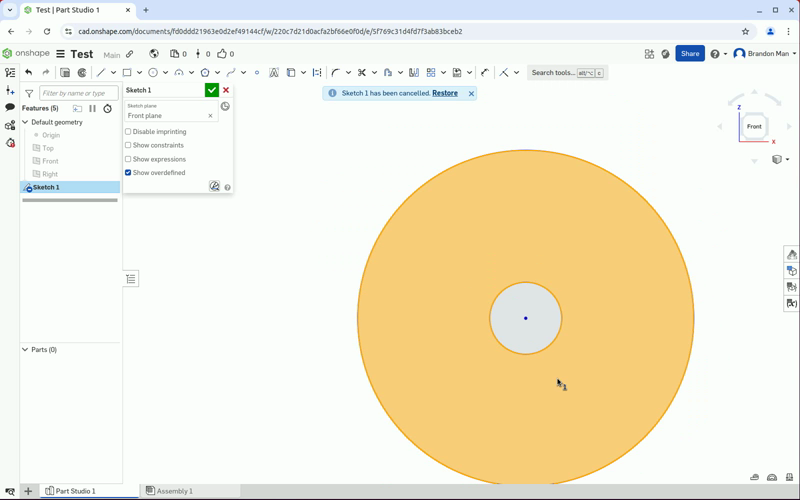
scroll(-6)
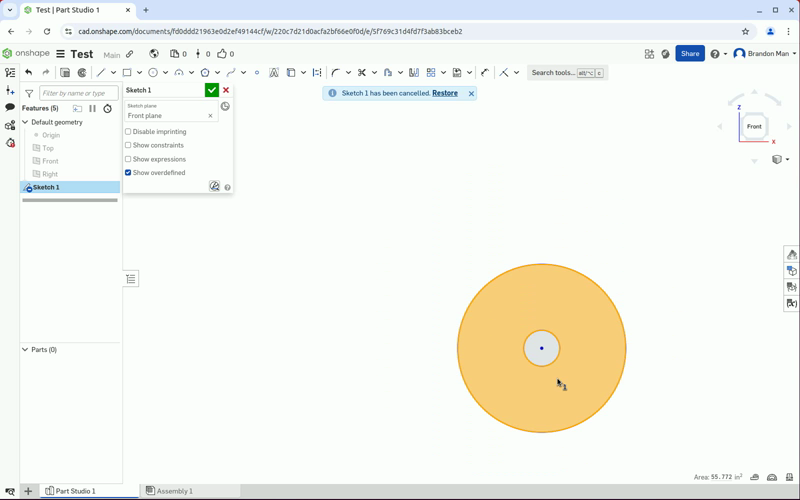
scroll(-6)
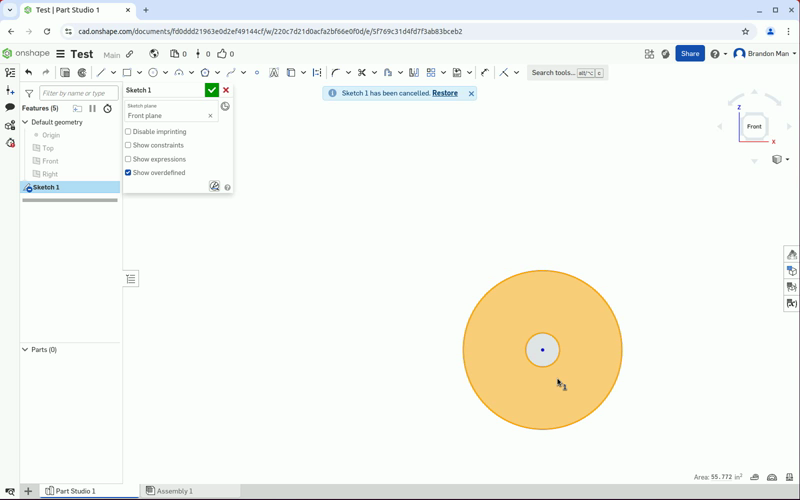
scroll(-6)
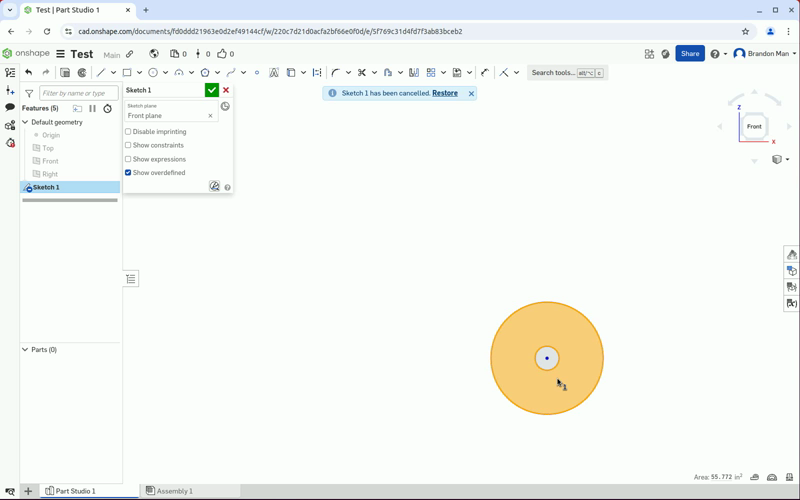
scroll(-6)
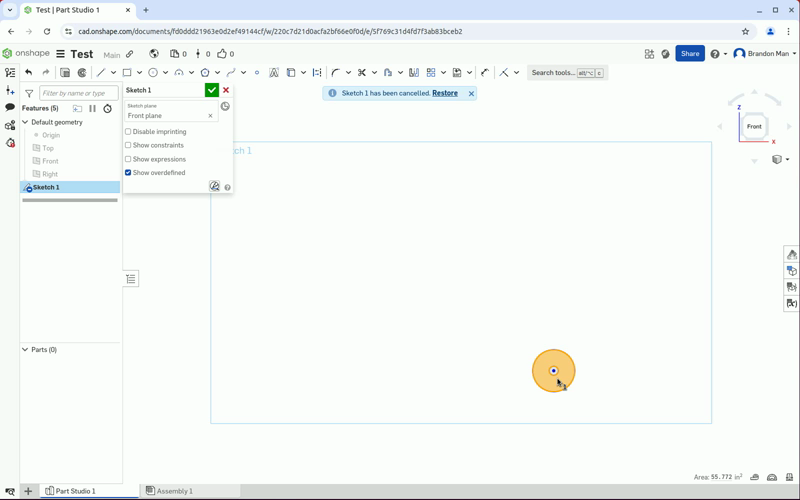
mouse_move(73, 352)
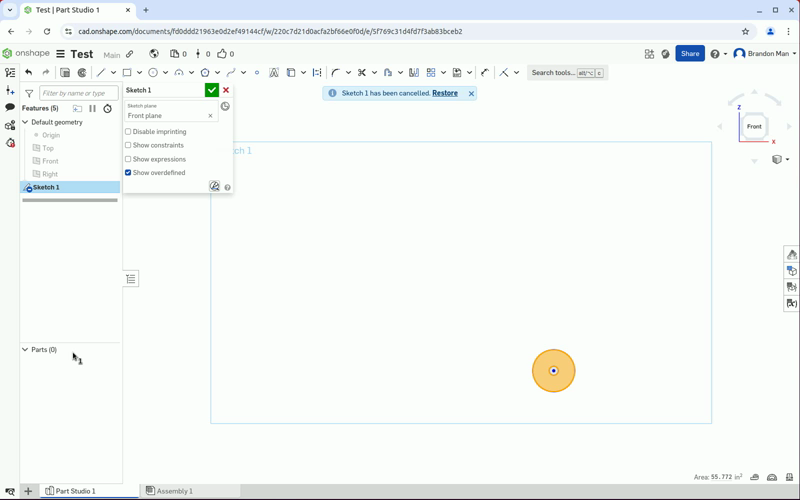
key(shift+y)
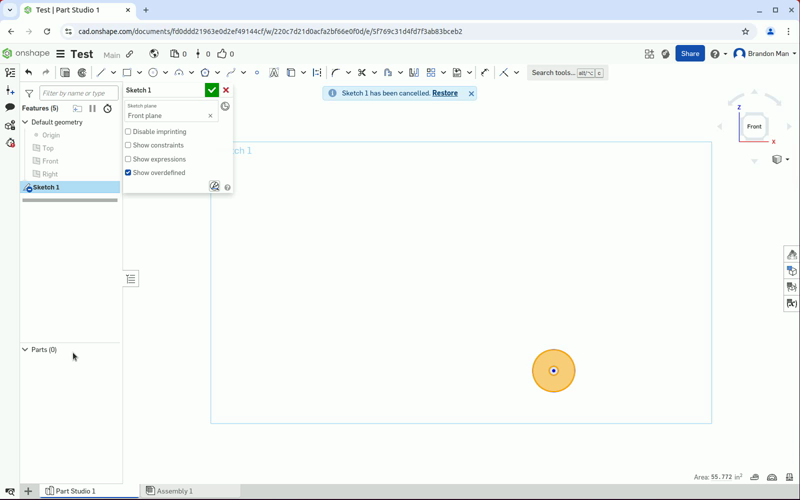
key(shift+e)
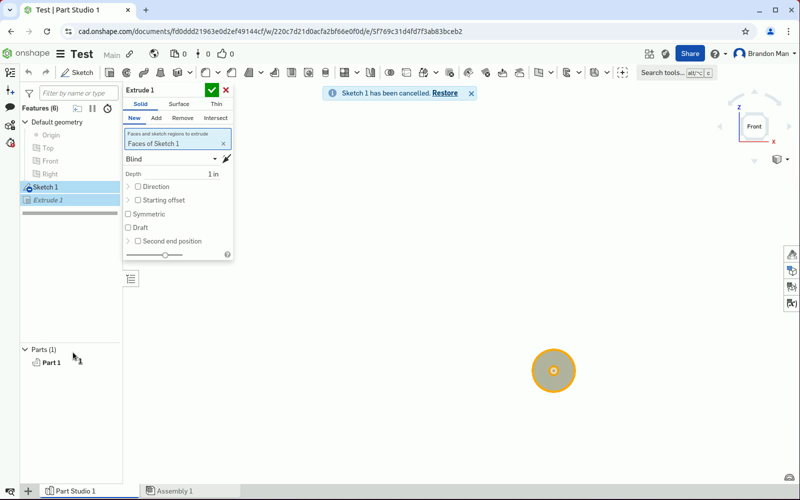
mouse_move(143, 106)
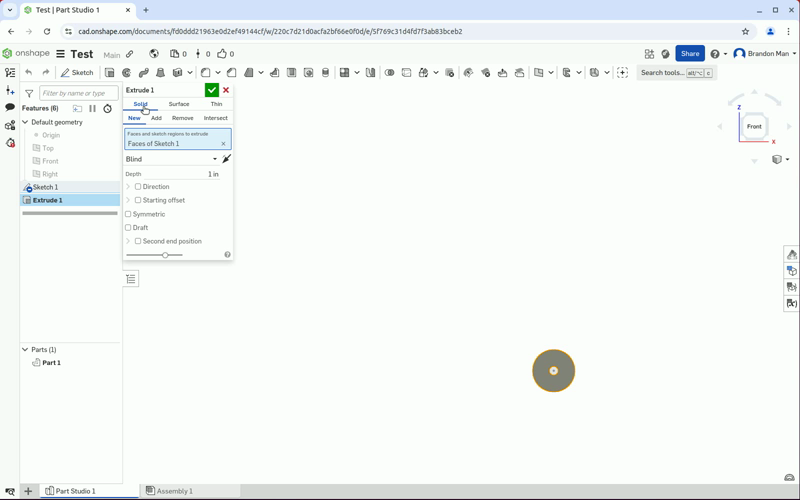
click(143, 106)
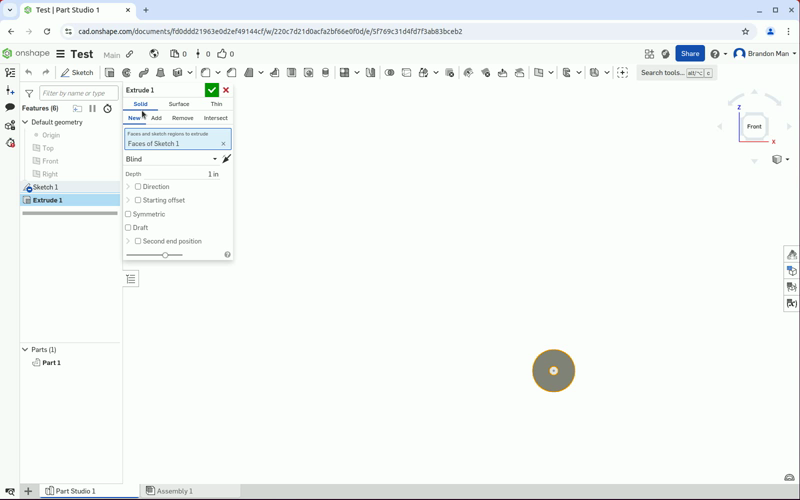
mouse_move(137, 120)
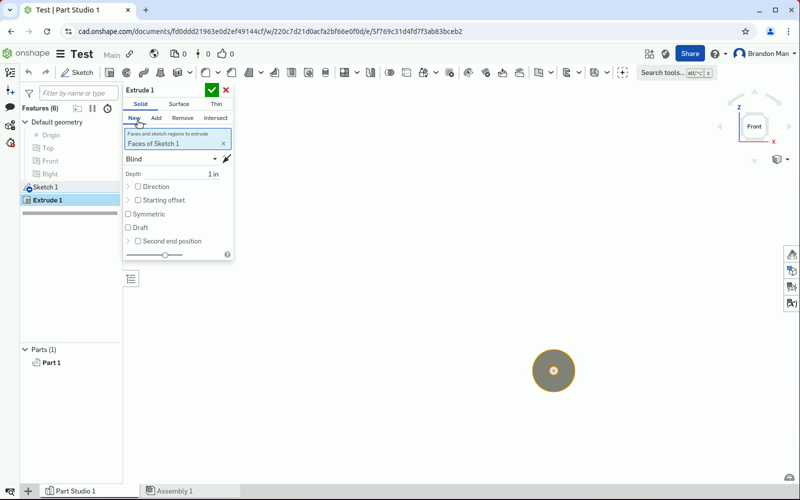
click(137, 120)
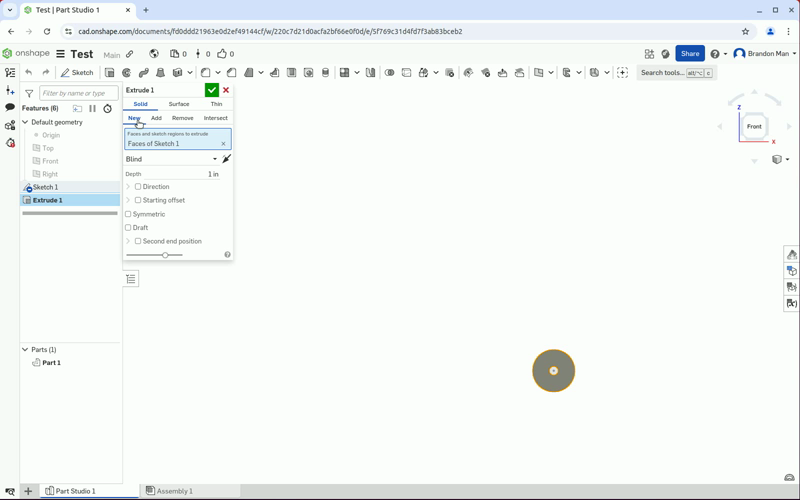
key(tab, 4)
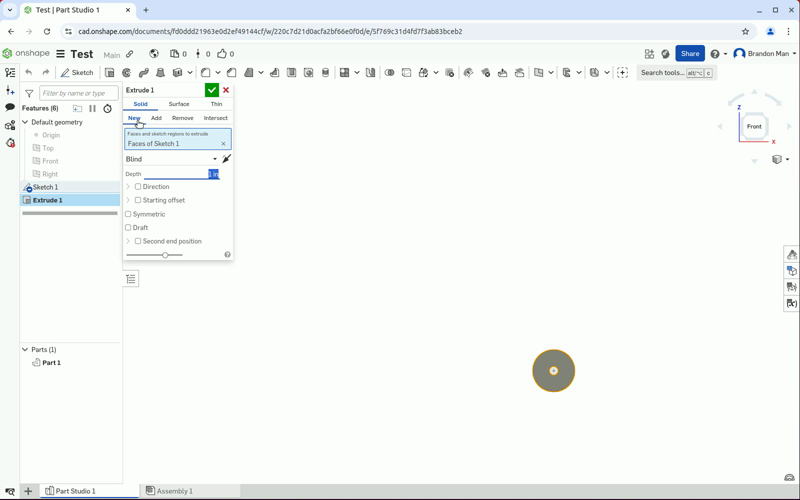
text(2.407)
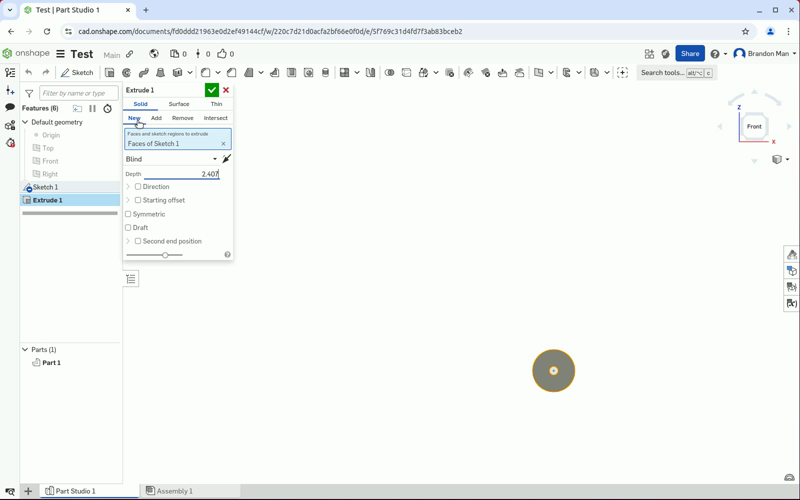
key(tab, 3)
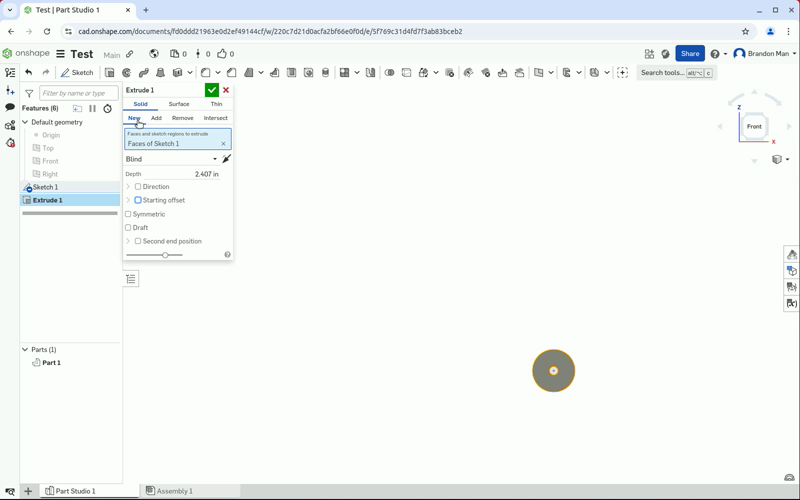
key(tab, 2)
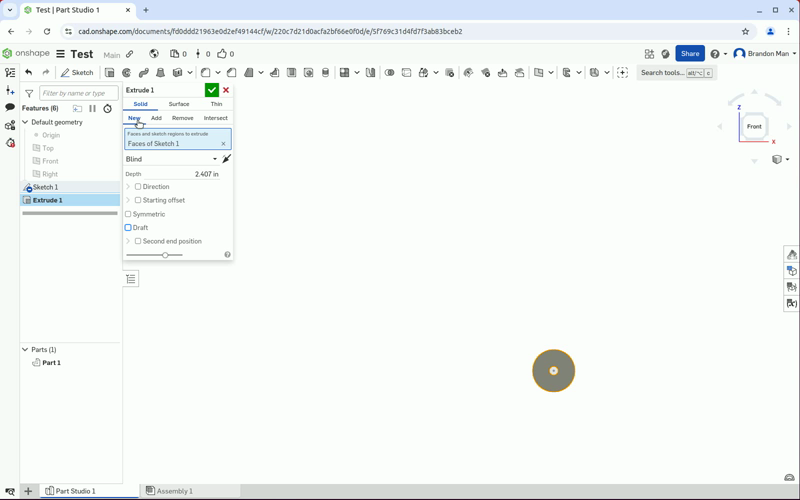
key(space)
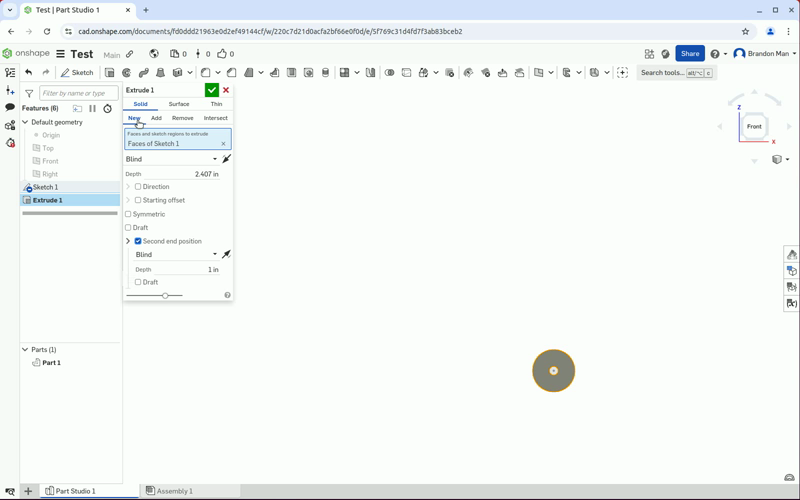
key(tab, 3)
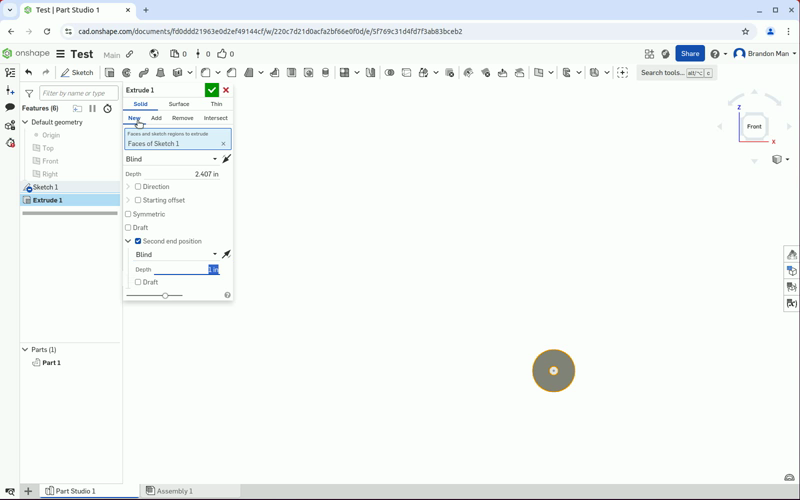
text(0.481)
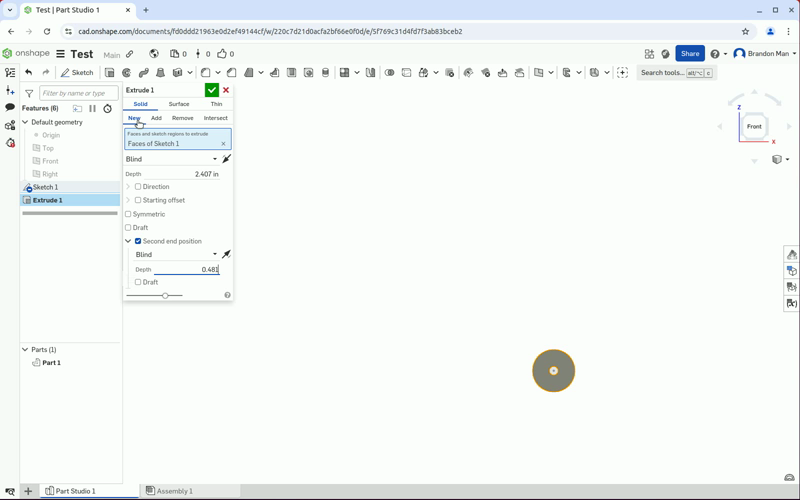
key(enter)
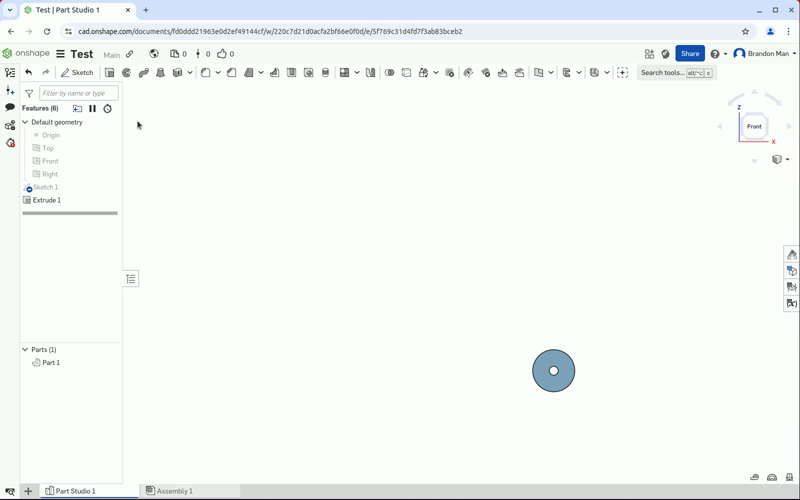
key(shift+h)
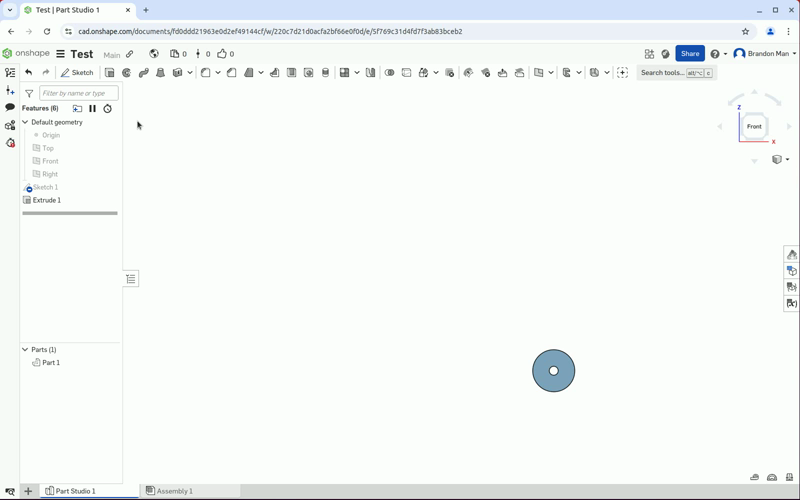
key(shift+h)
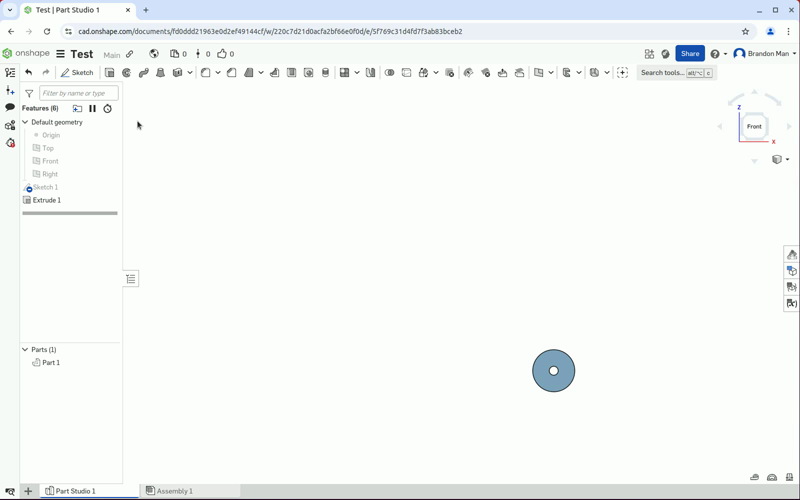
mouse_move(73, 189)
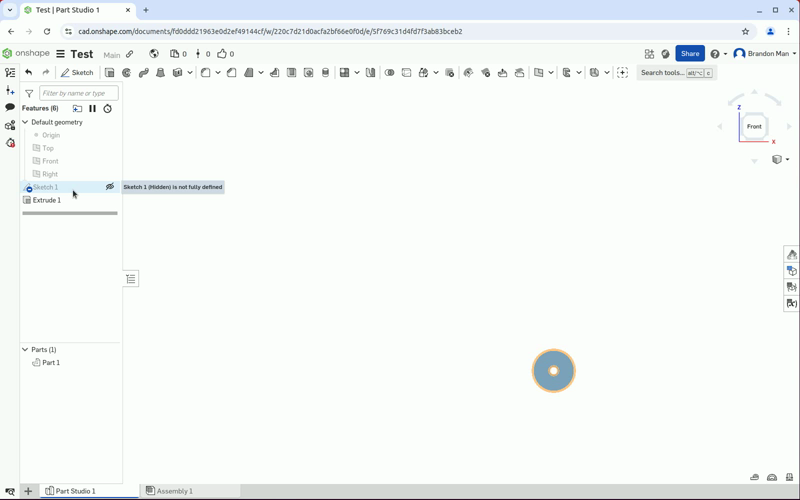
click(73, 189)
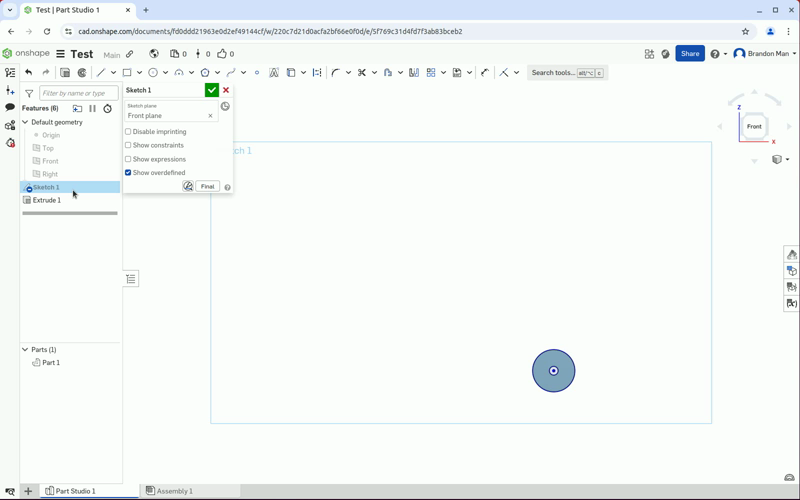
mouse_move(229, 92)
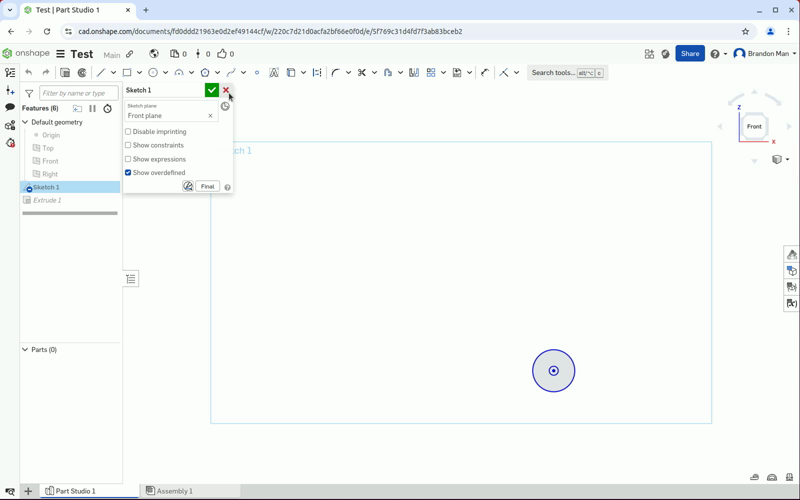
click(229, 92)
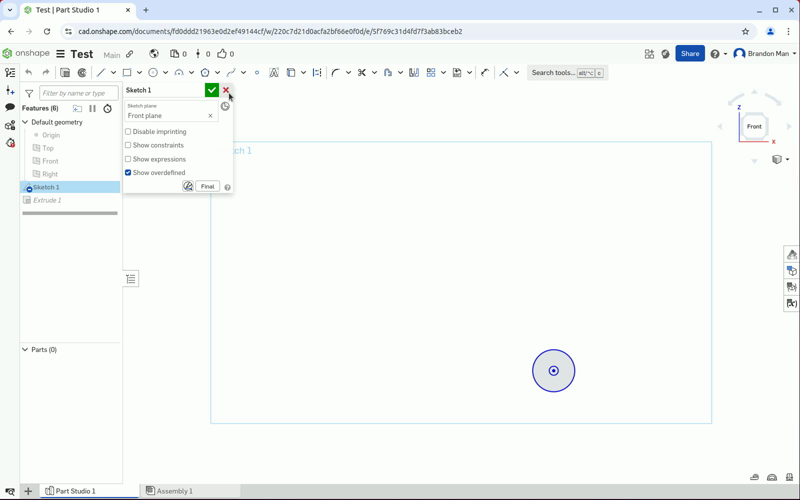
key(shift+s)
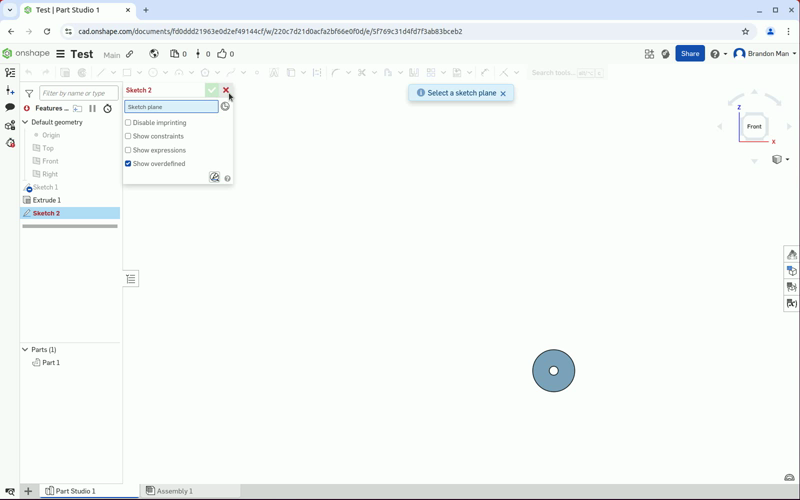
mouse_move(73, 163)
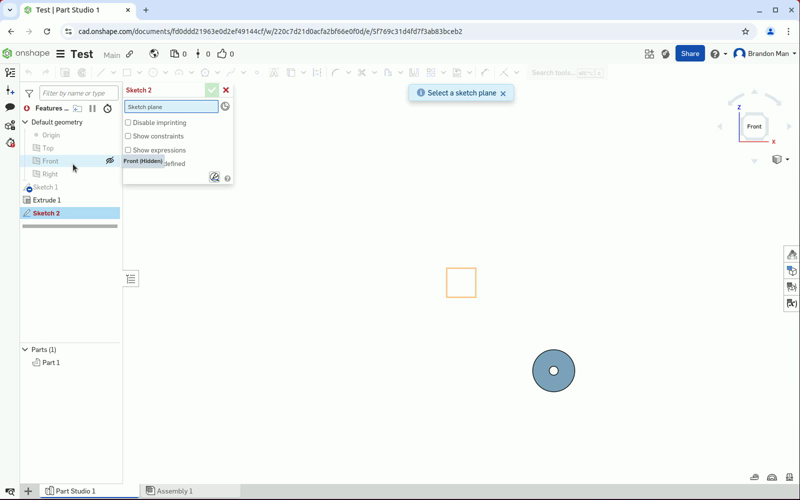
click(73, 163)
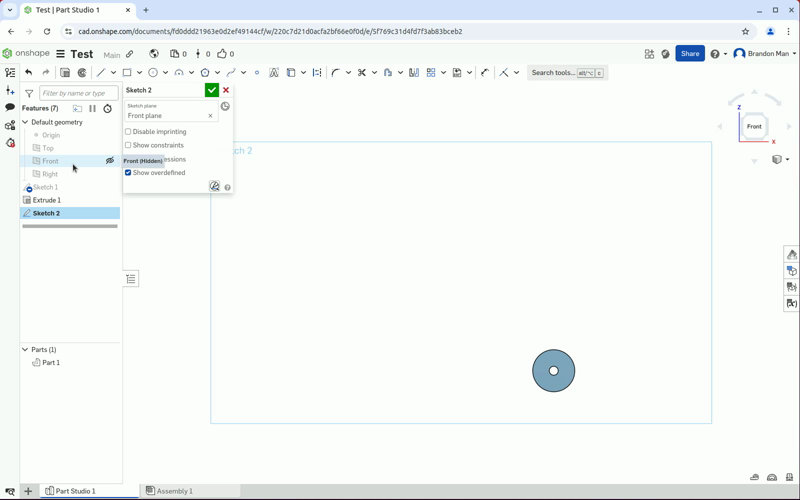
mouse_move(73, 352)
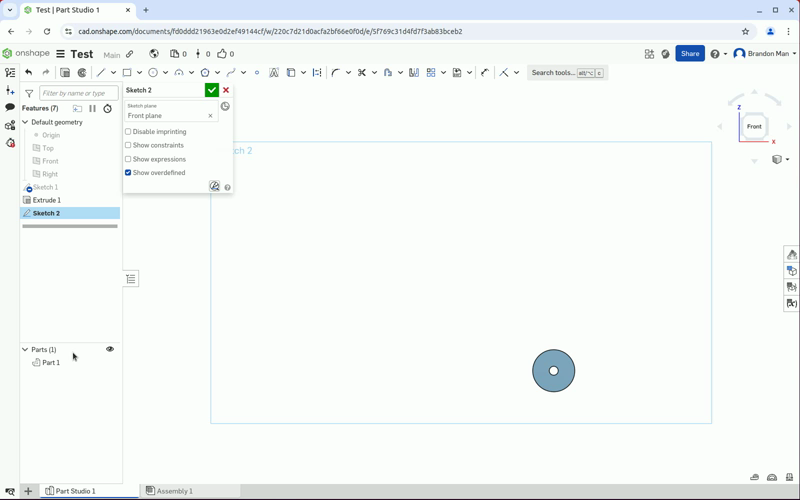
key(y)
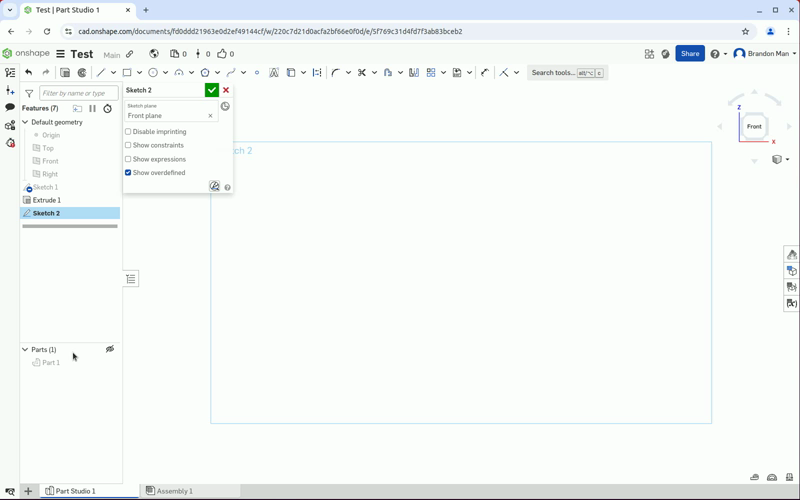
key(c)
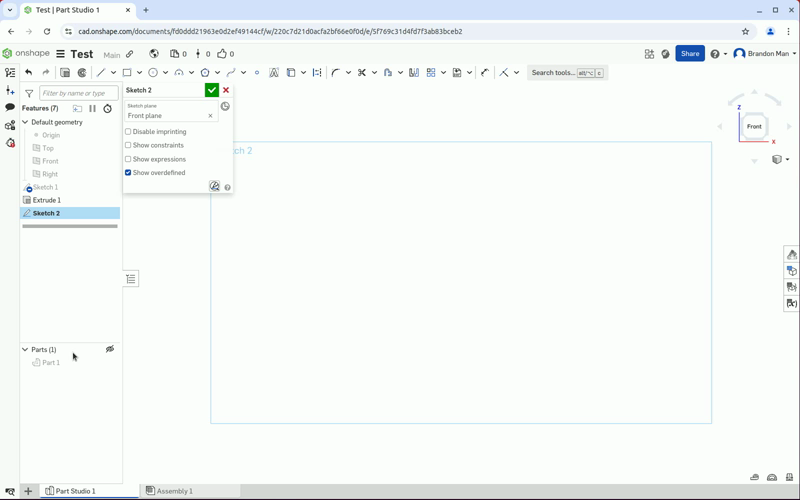
key_down(shift)
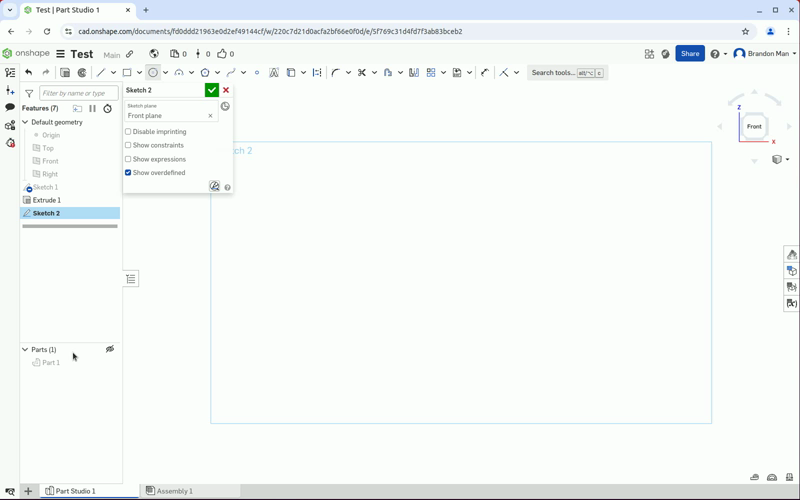
mouse_move(541, 222)
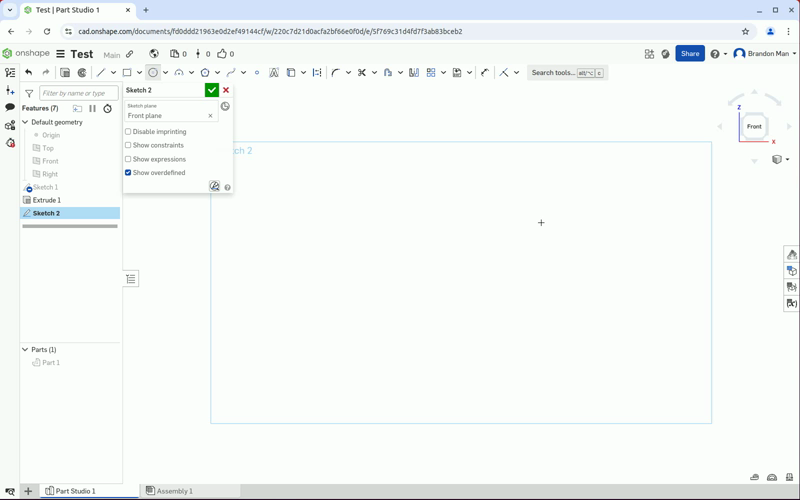
click(541, 222)
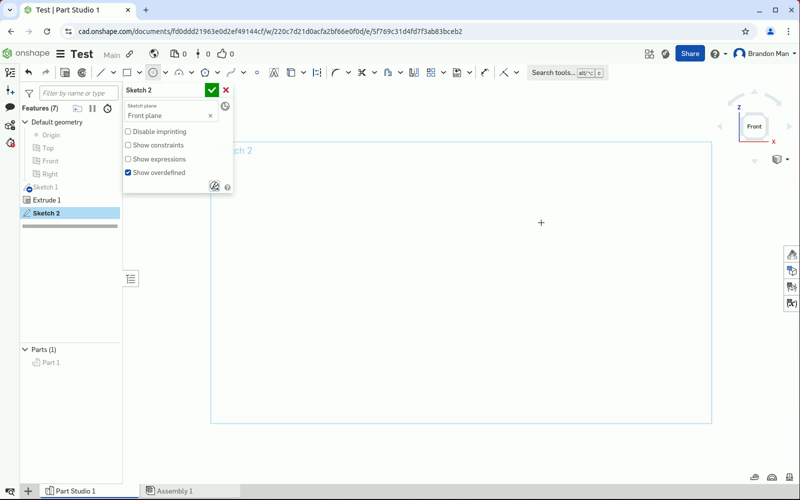
key_up(shift)
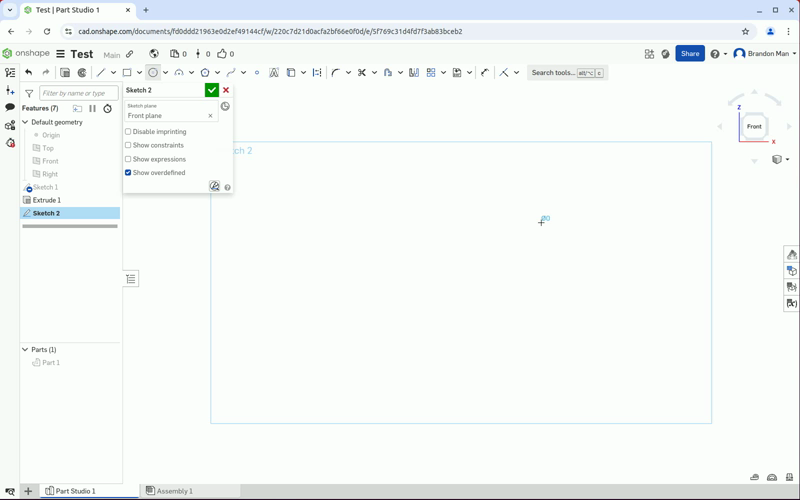
mouse_move(546, 222)
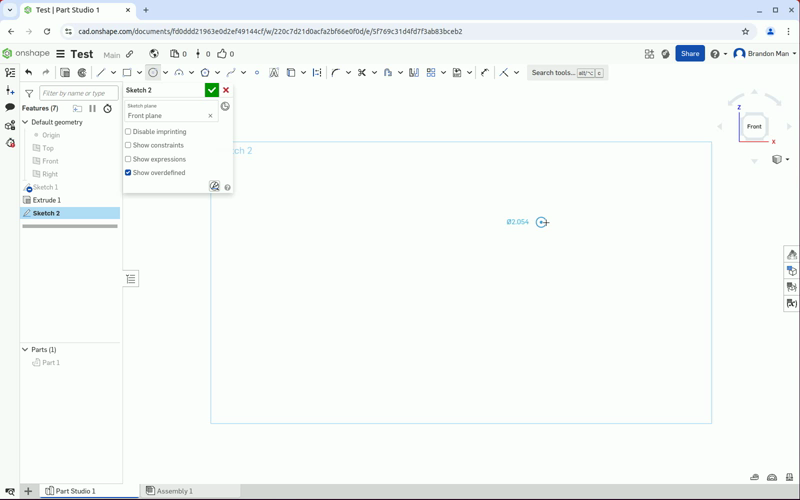
click(546, 222)
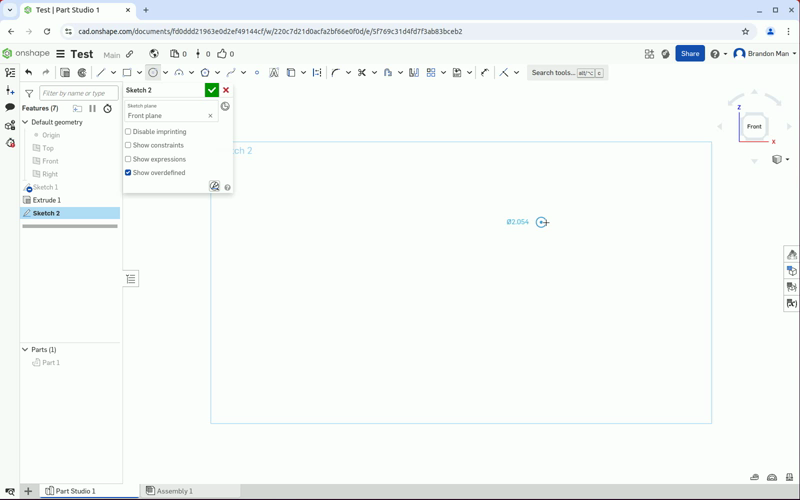
key(esc)
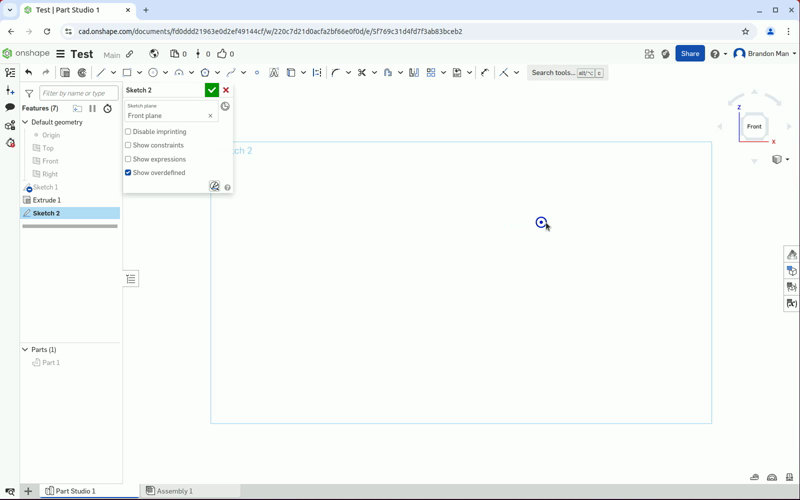
mouse_move(543, 224)
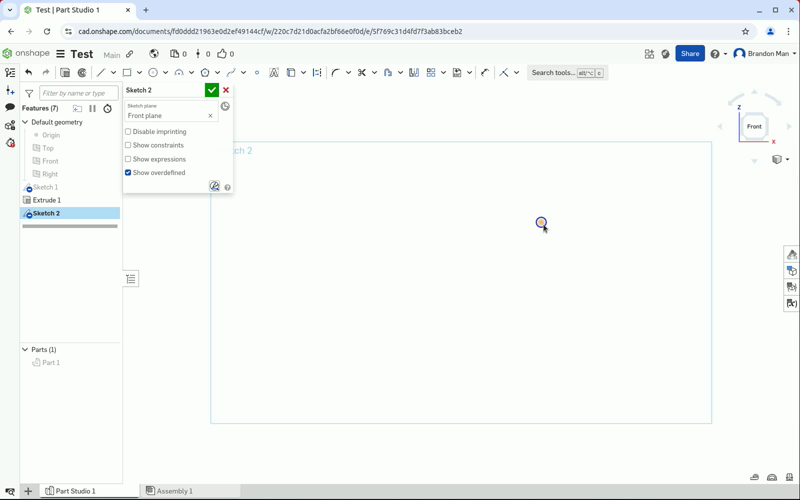
scroll(6)
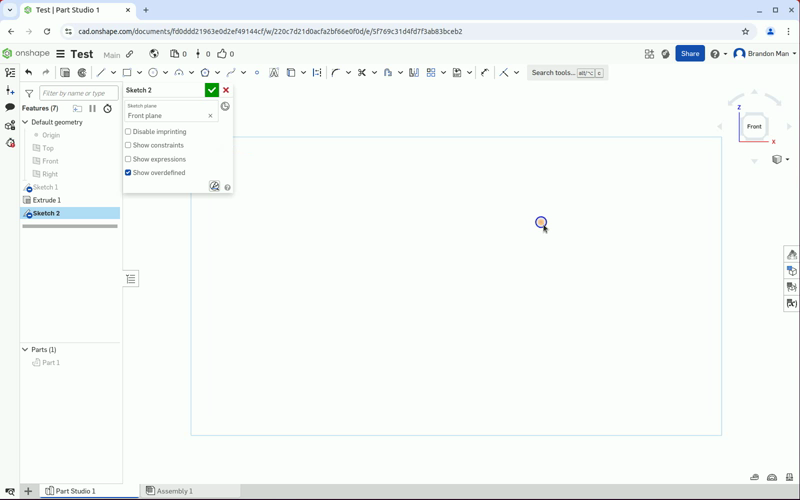
scroll(6)
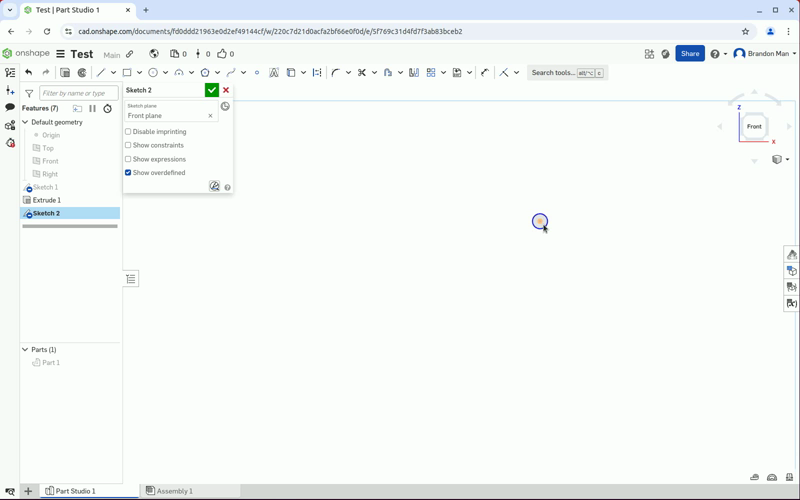
scroll(6)
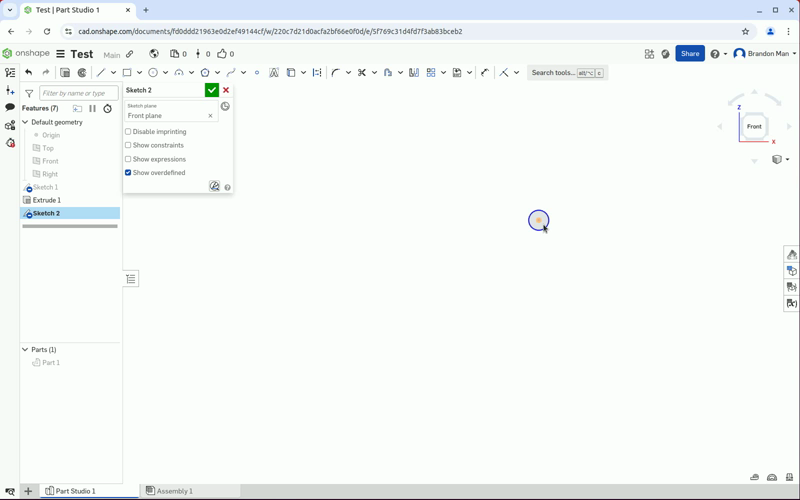
scroll(6)
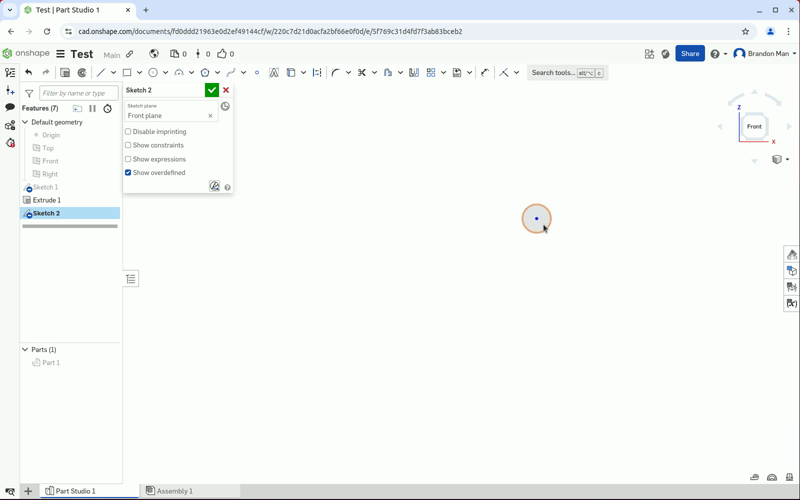
scroll(6)
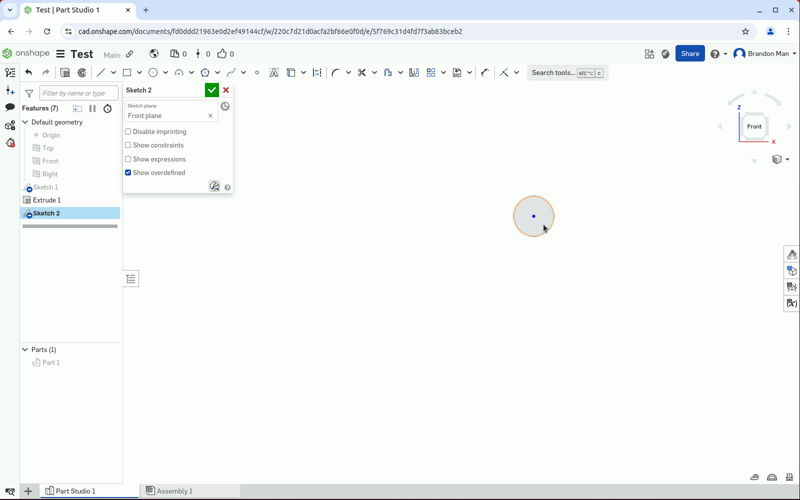
scroll(6)
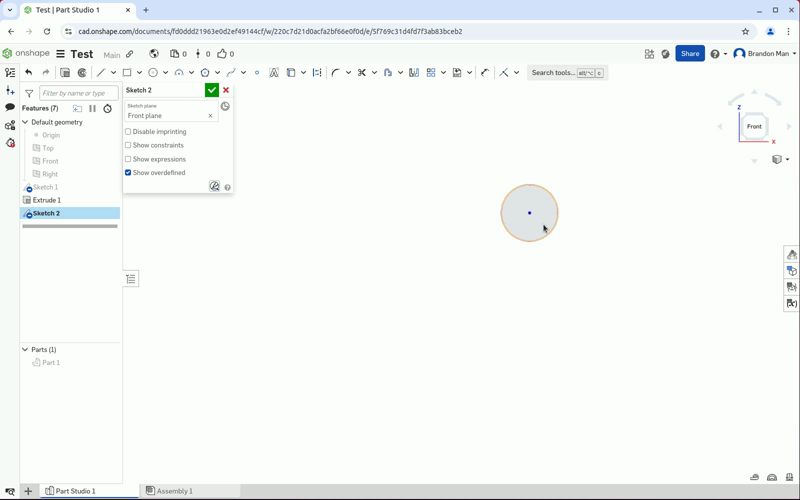
scroll(6)
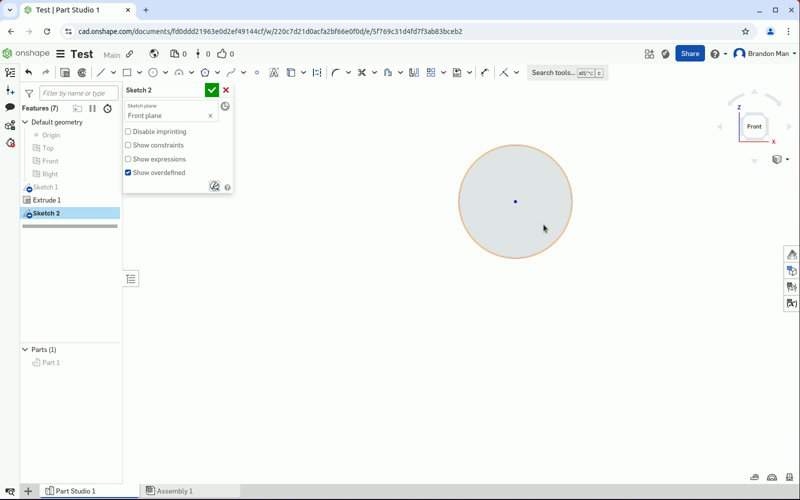
click(543, 224)
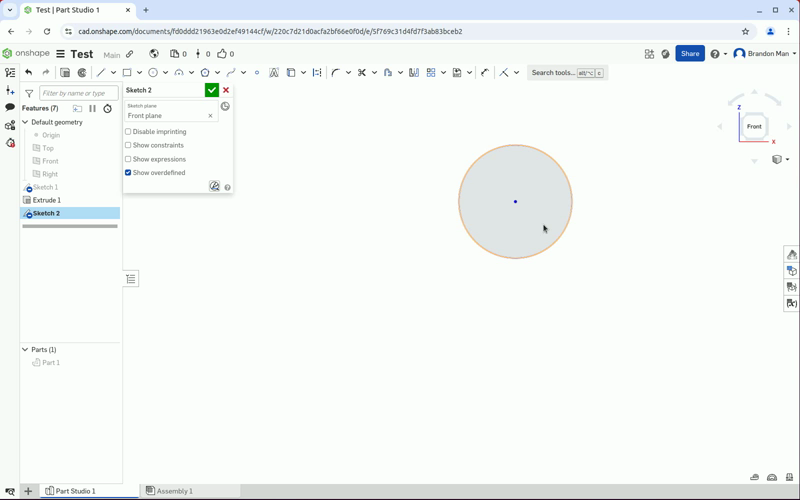
scroll(-6)
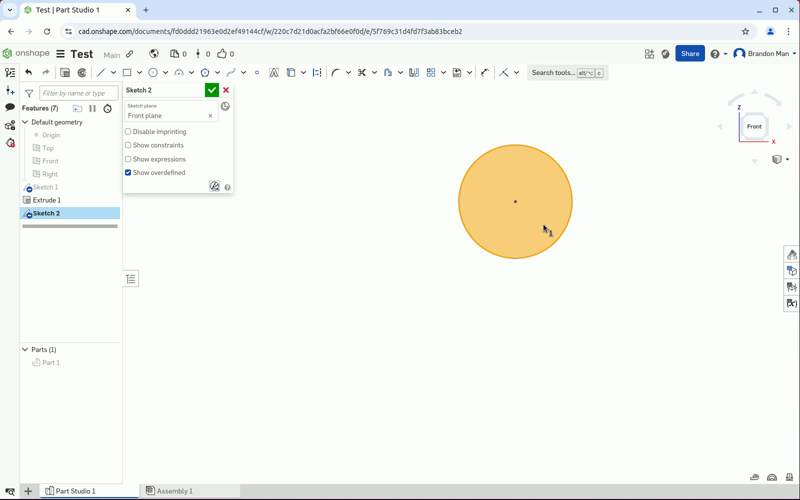
scroll(-6)
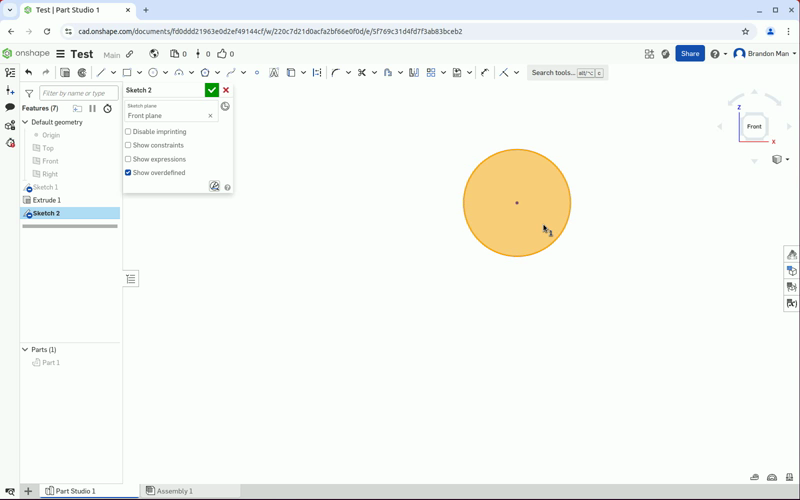
scroll(-6)
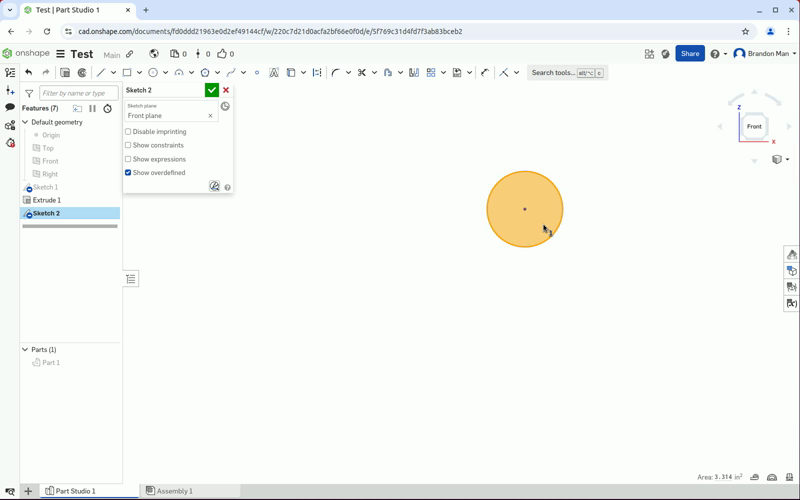
scroll(-6)
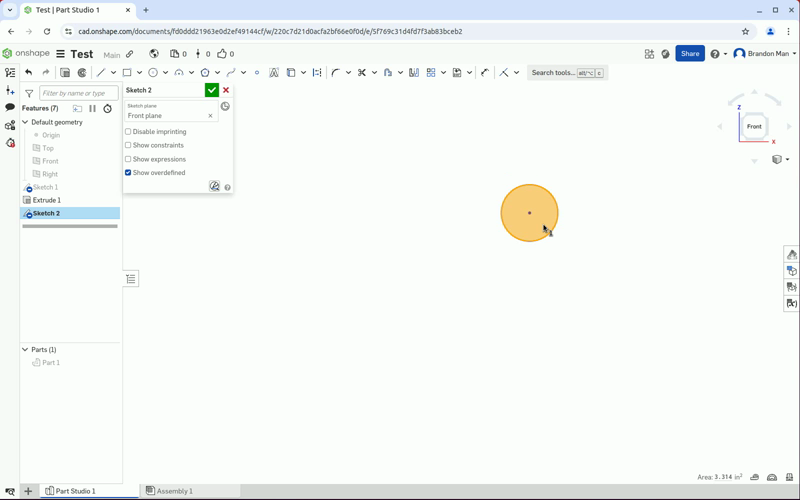
scroll(-6)
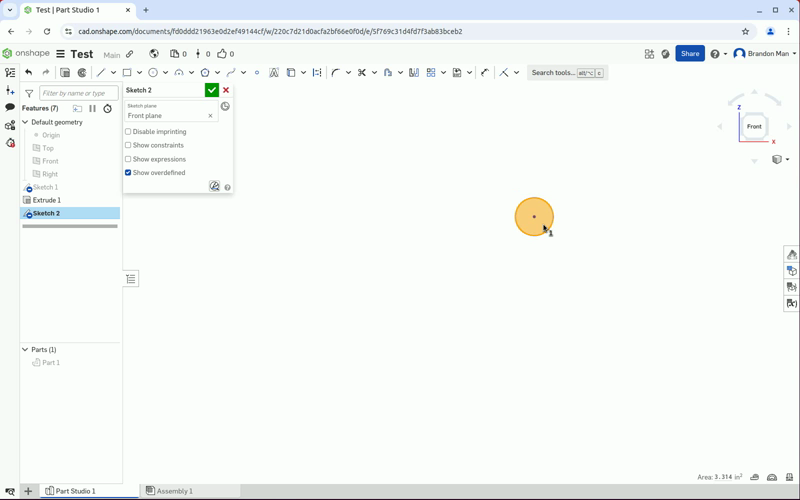
scroll(-6)
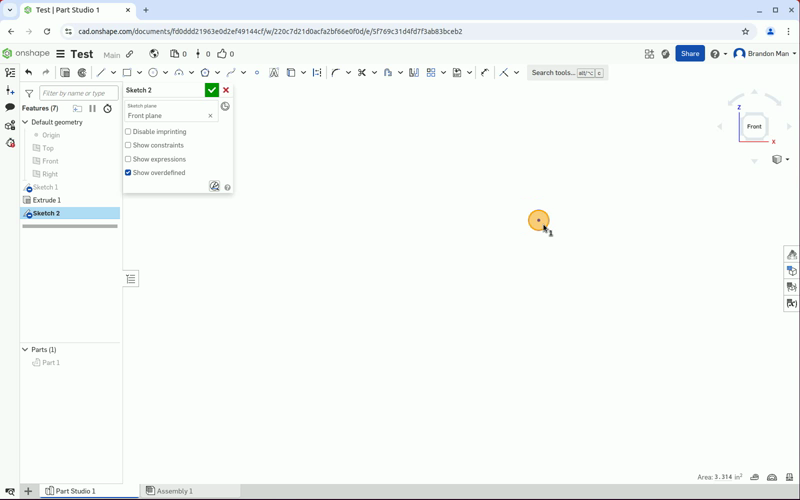
scroll(-6)
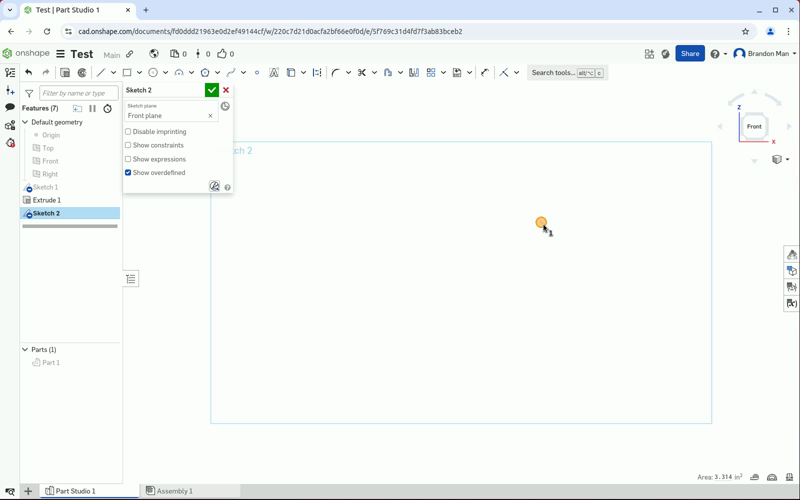
mouse_move(73, 352)
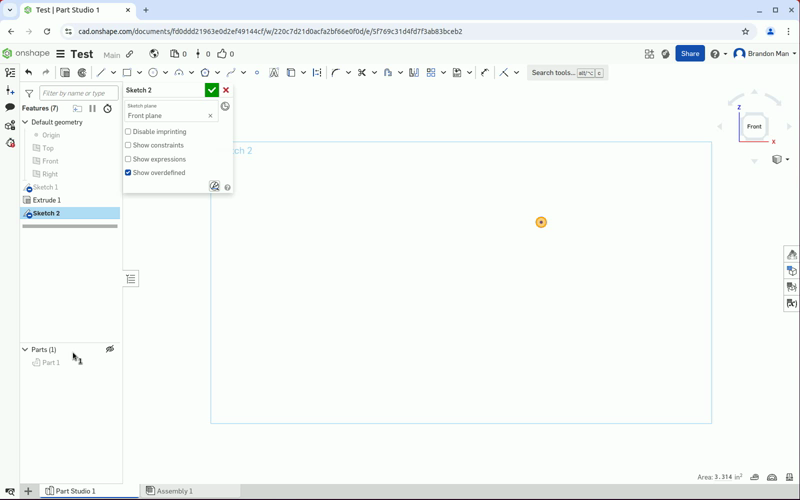
key(shift+y)
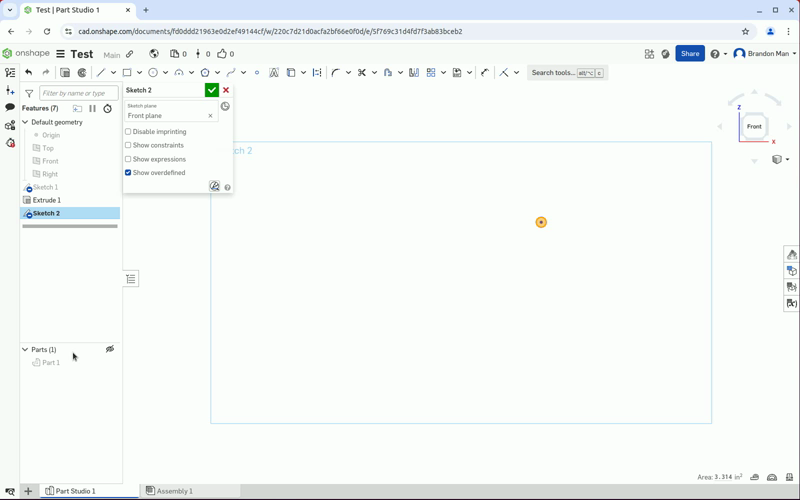
key(shift+e)
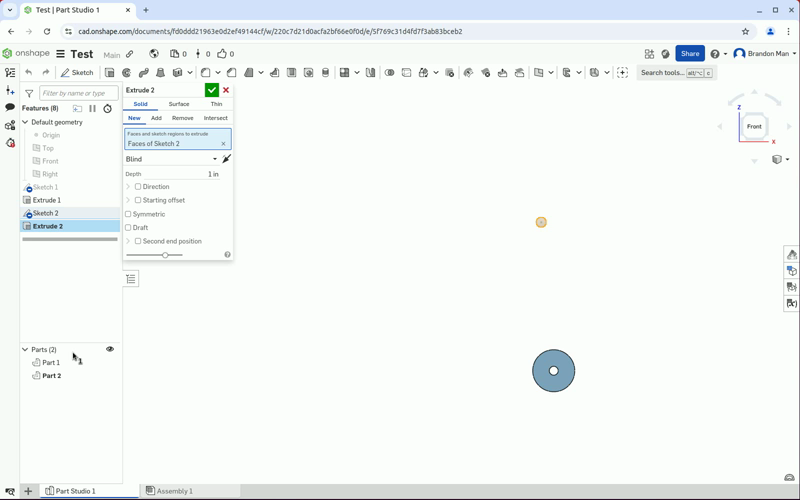
mouse_move(143, 106)
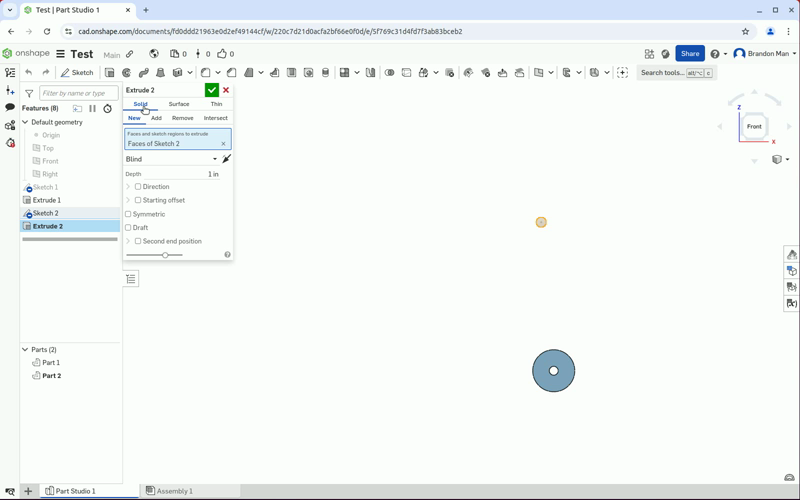
click(143, 106)
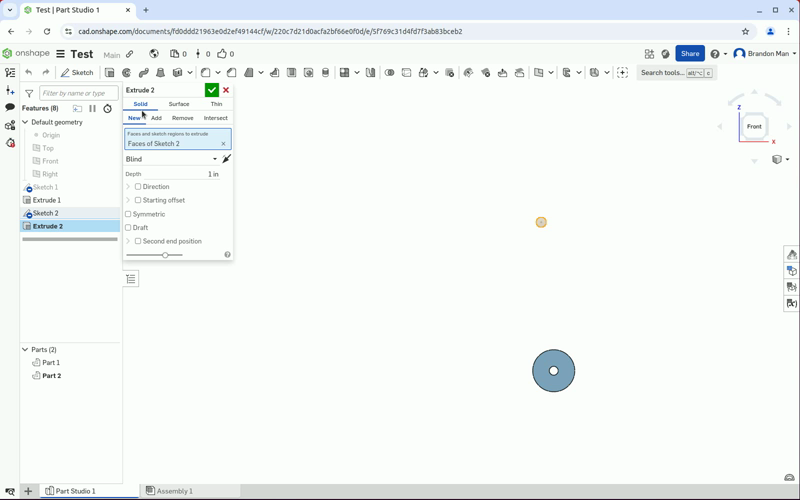
mouse_move(137, 120)
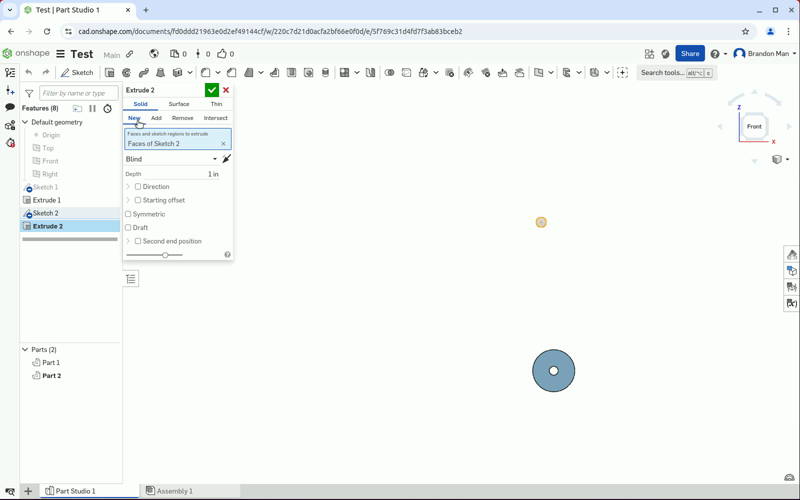
click(137, 120)
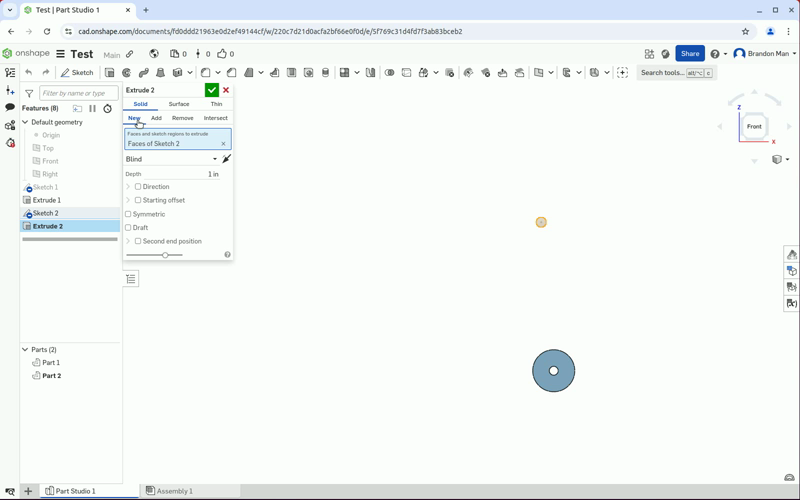
key(tab, 4)
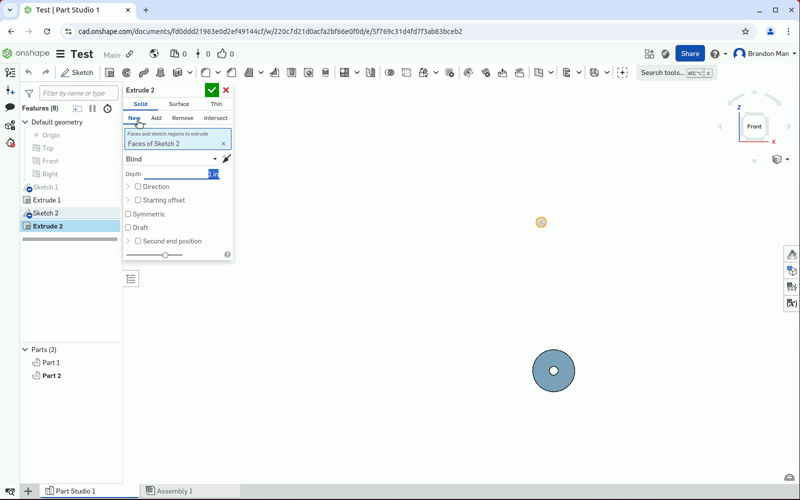
text(9.869)
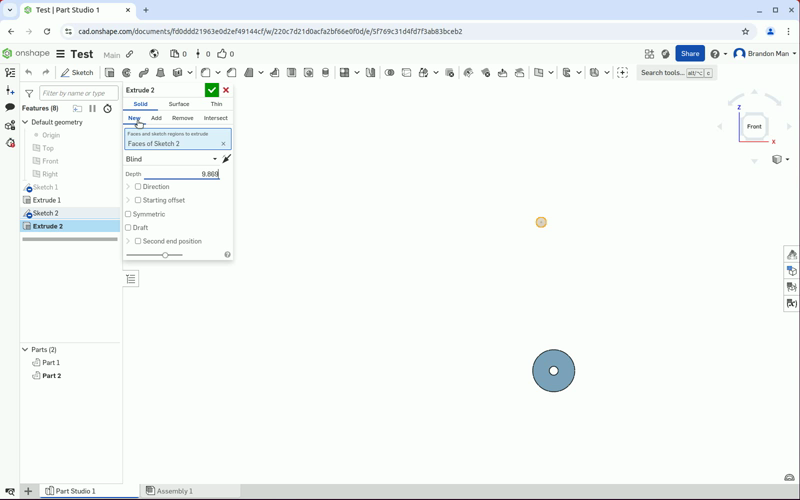
key(enter)
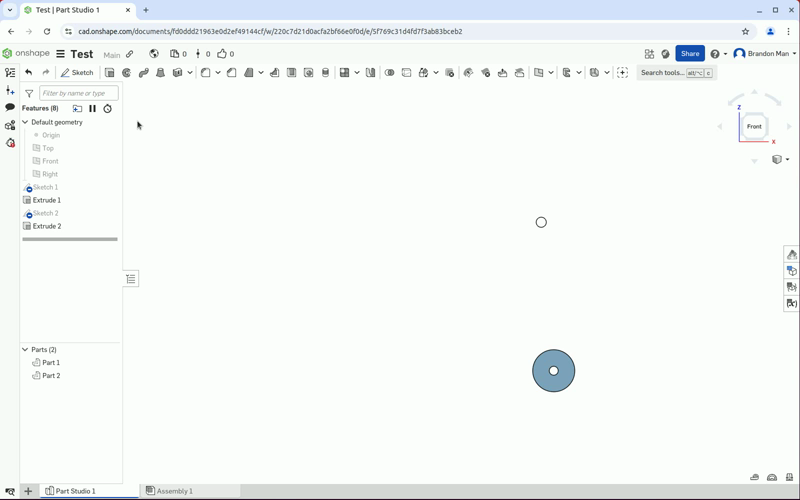
key(shift+h)
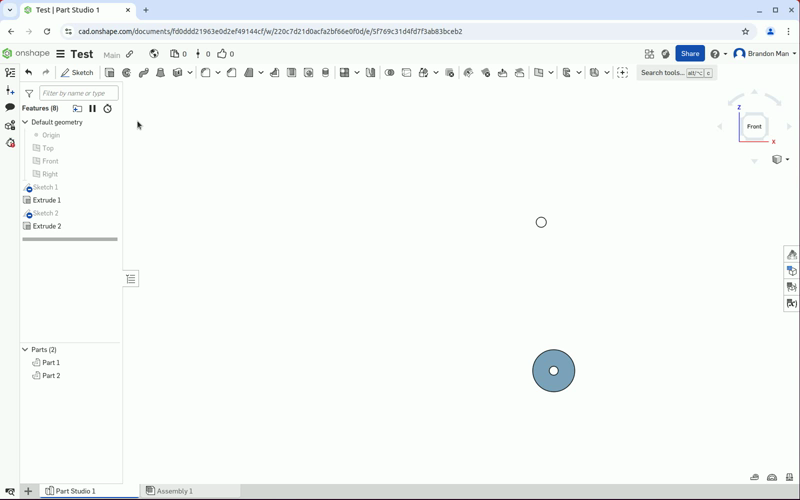
key(shift+h)
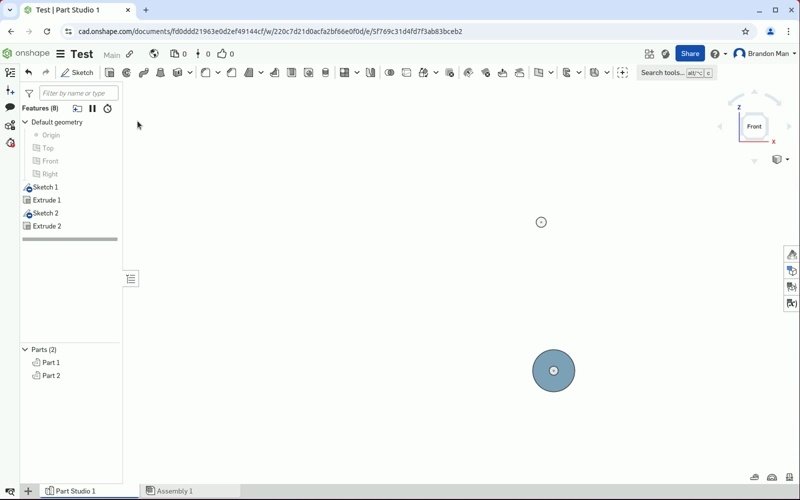
key(shift+7)
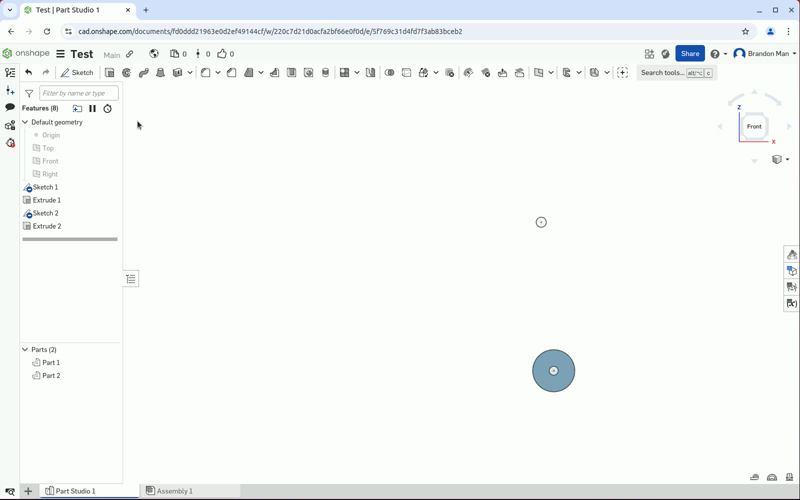
key(left, 2)
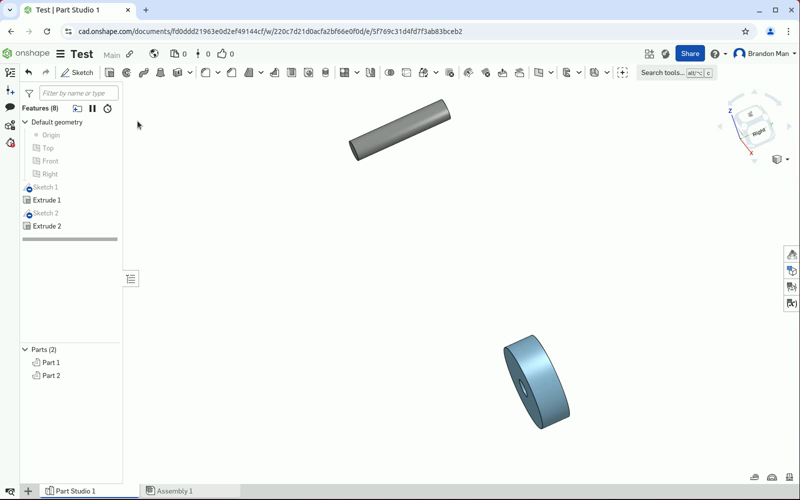
key(down, 2)
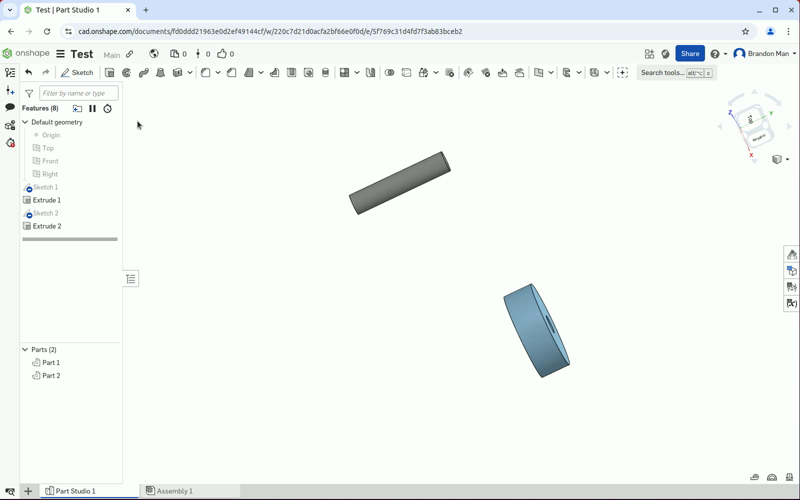
key(up, 2)
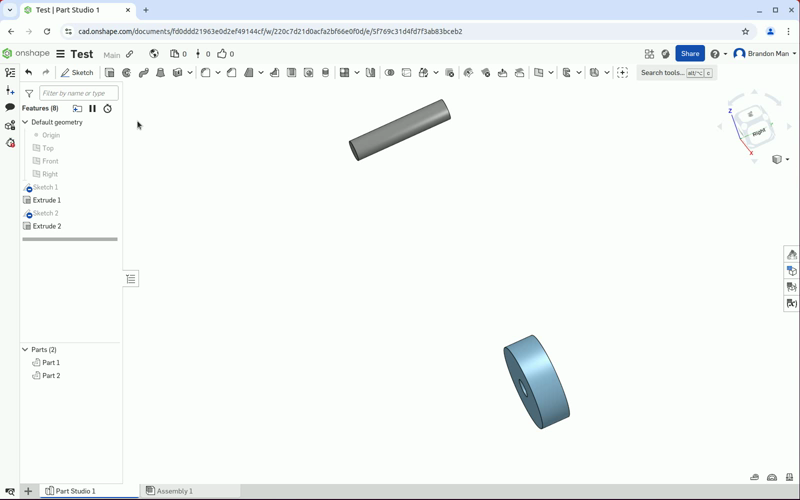
key(right, 2)
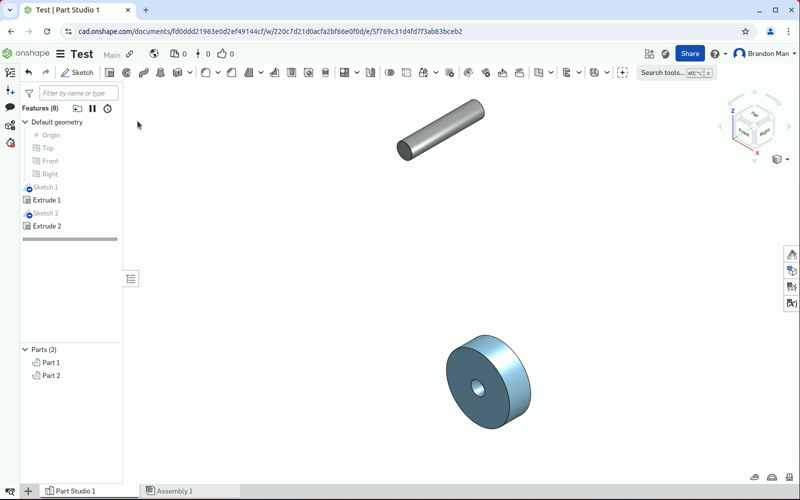
mouse_move(73, 189)
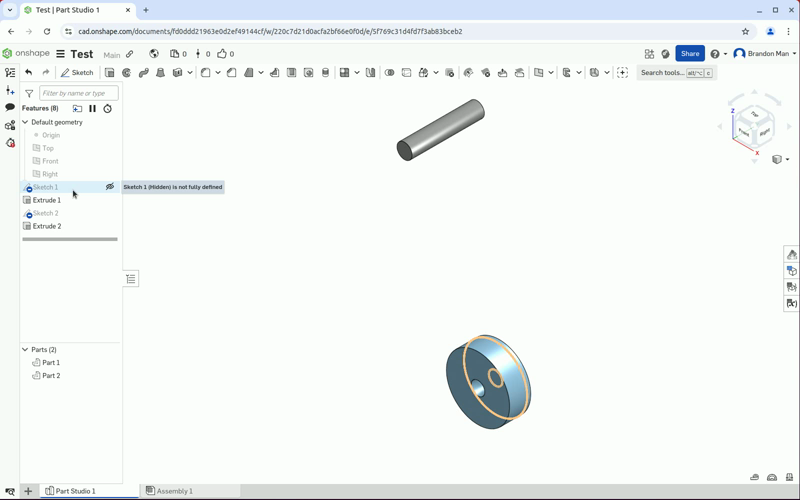
click(73, 189)